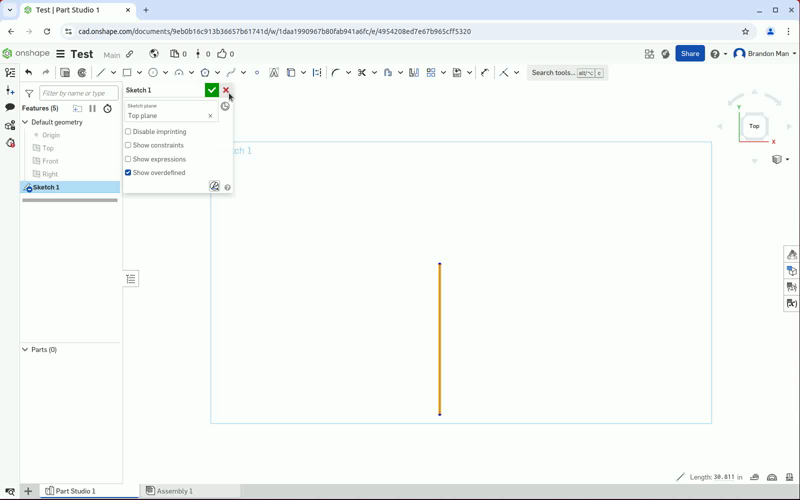
key(shift+h)
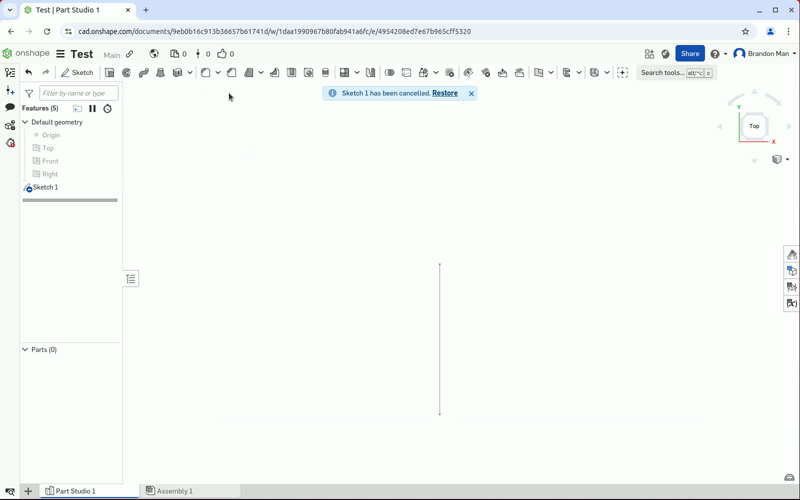
key(shift+s)
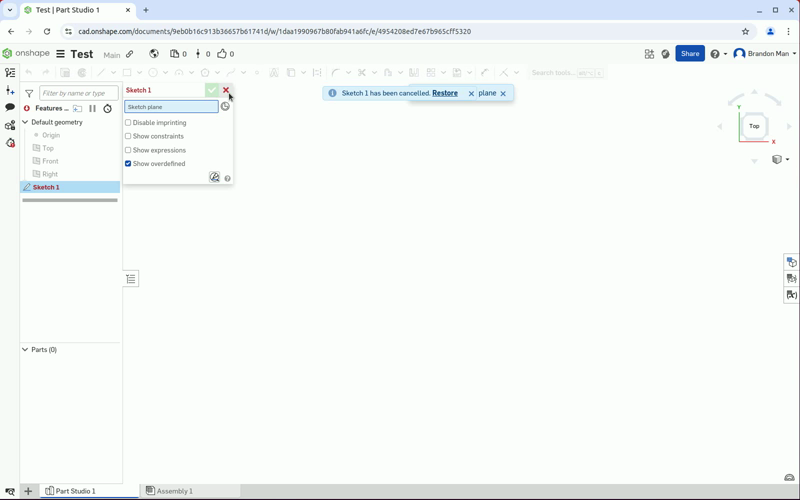
mouse_move(73, 150)
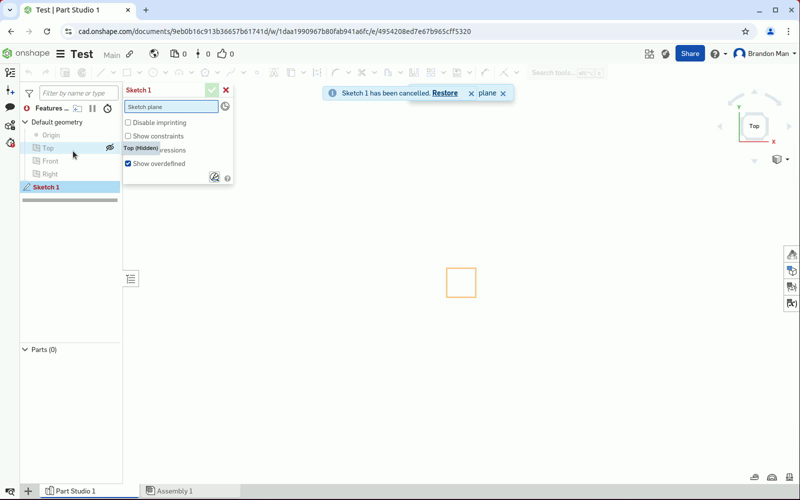
click(73, 150)
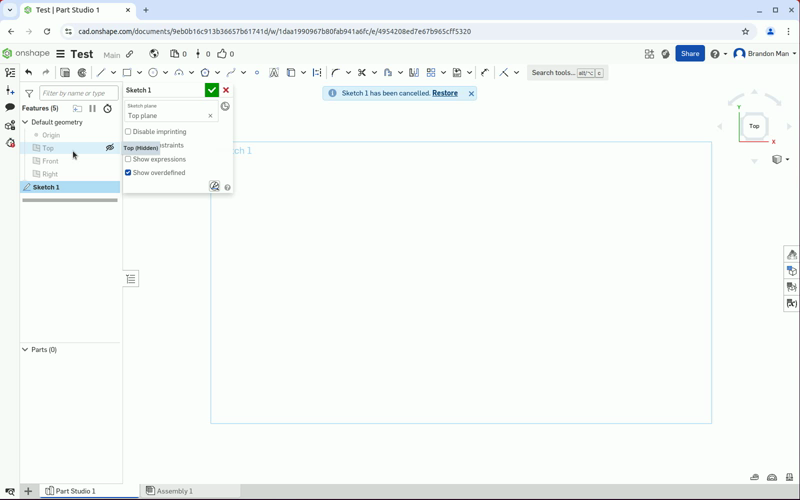
mouse_move(73, 352)
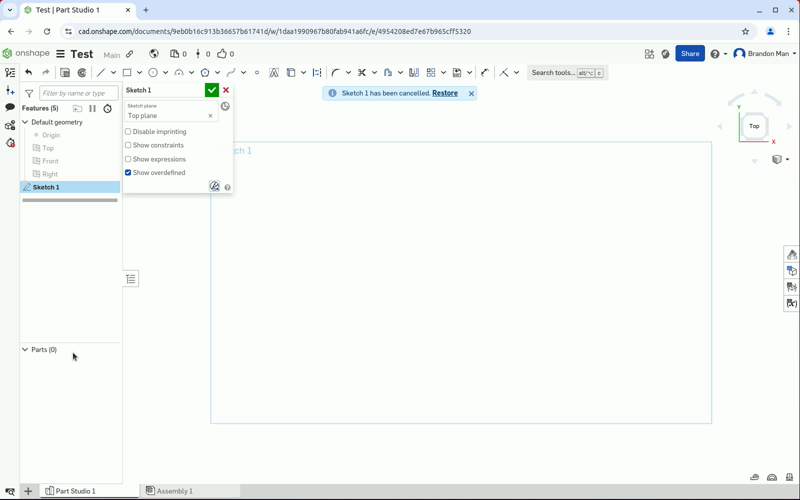
key(y)
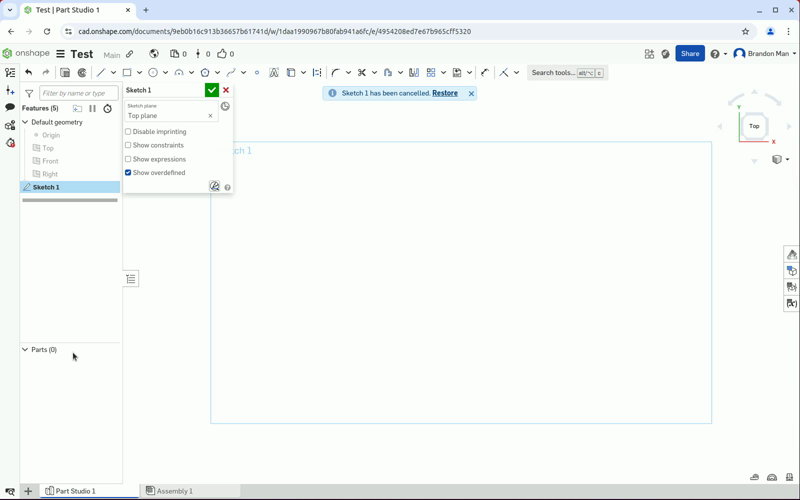
key(c)
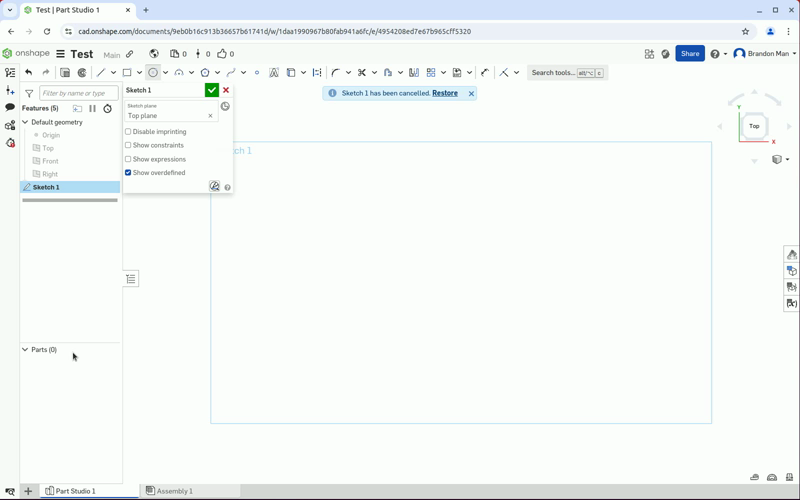
key_down(shift)
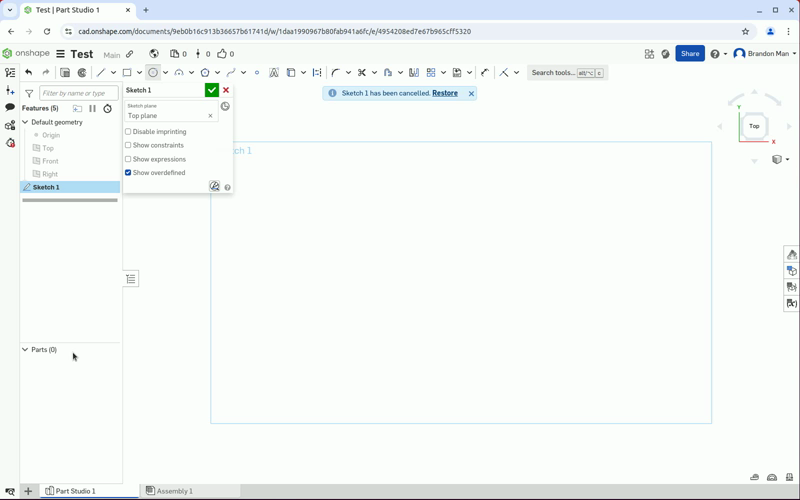
mouse_move(460, 282)
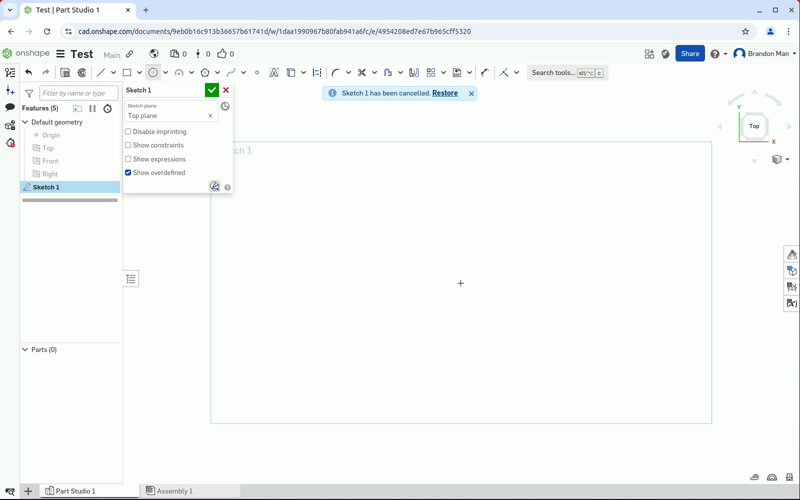
click(460, 282)
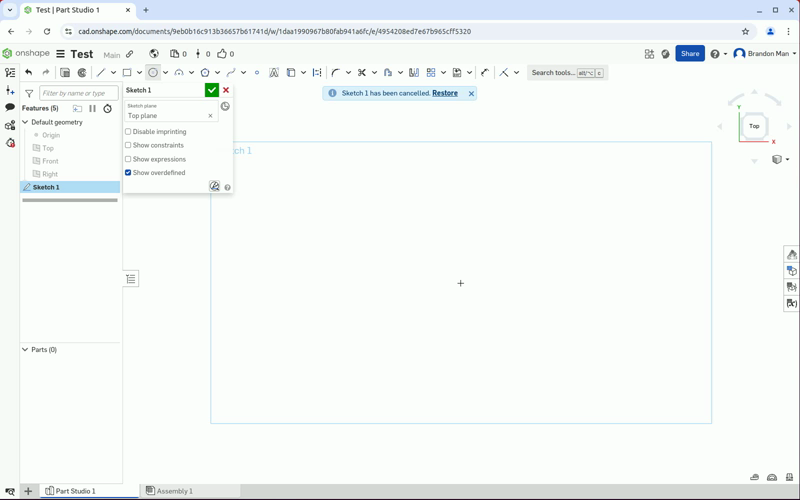
key_up(shift)
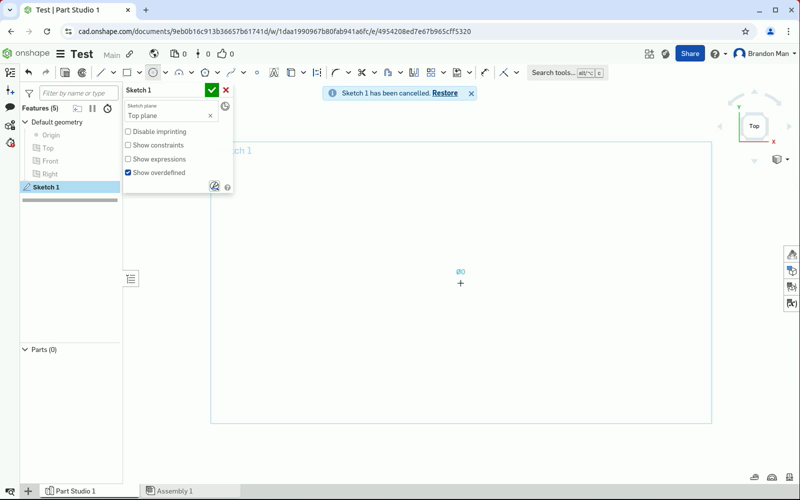
mouse_move(528, 282)
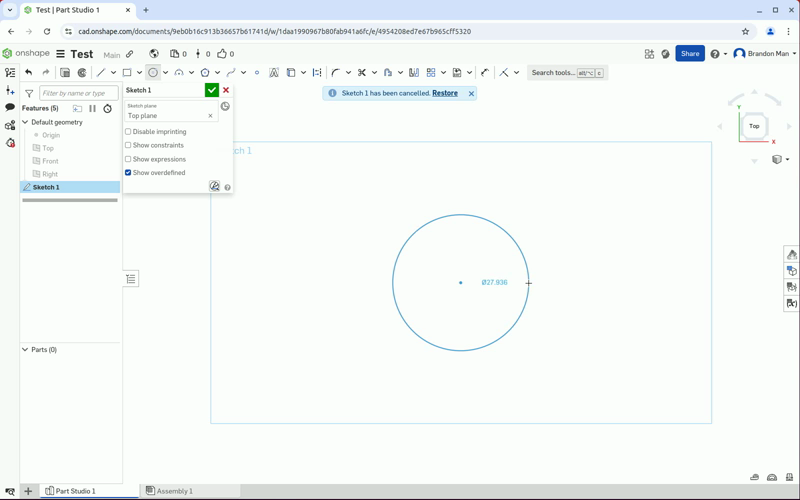
click(528, 282)
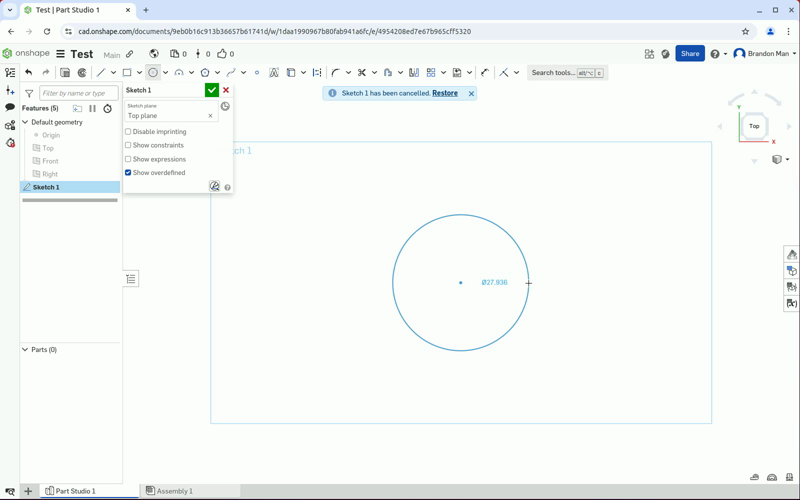
key(esc)
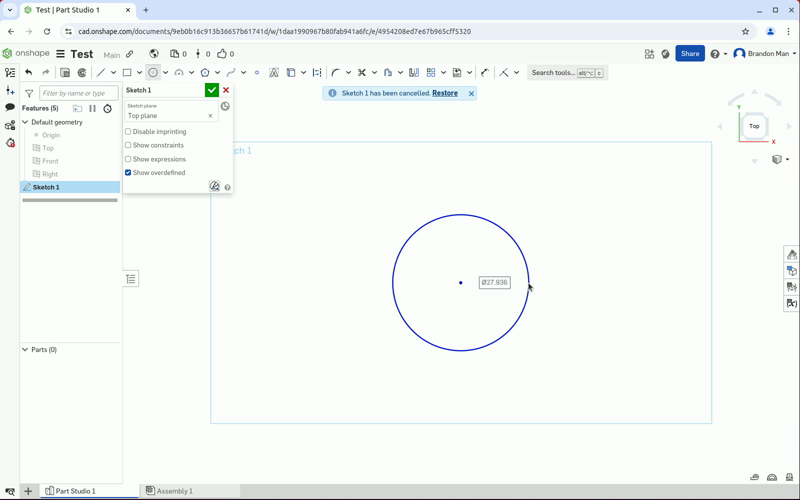
key(c)
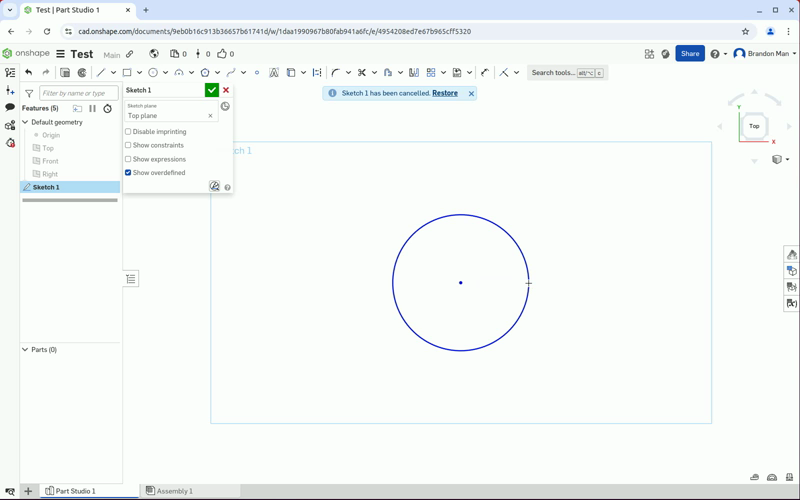
key_down(shift)
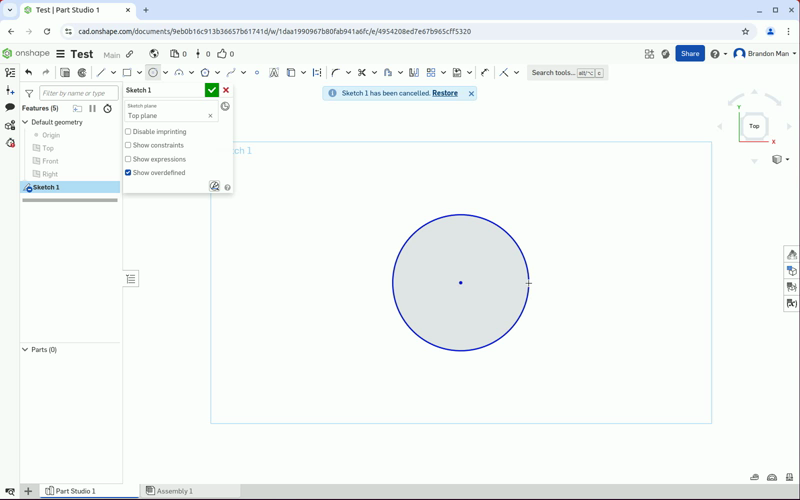
mouse_move(460, 282)
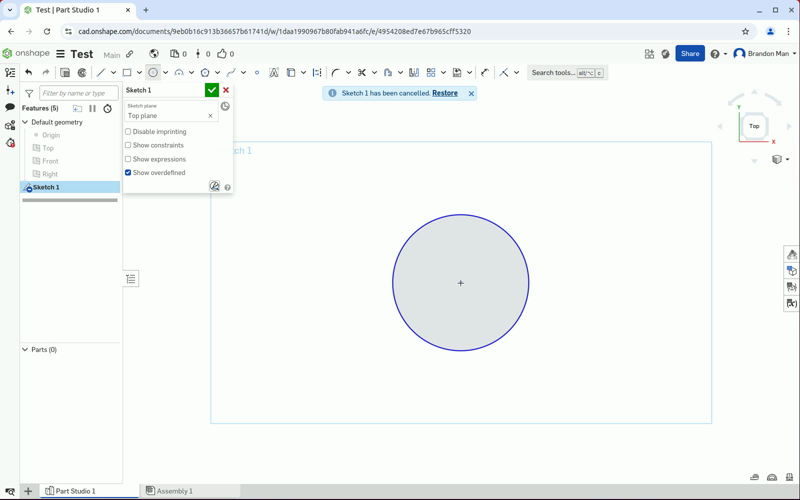
click(460, 282)
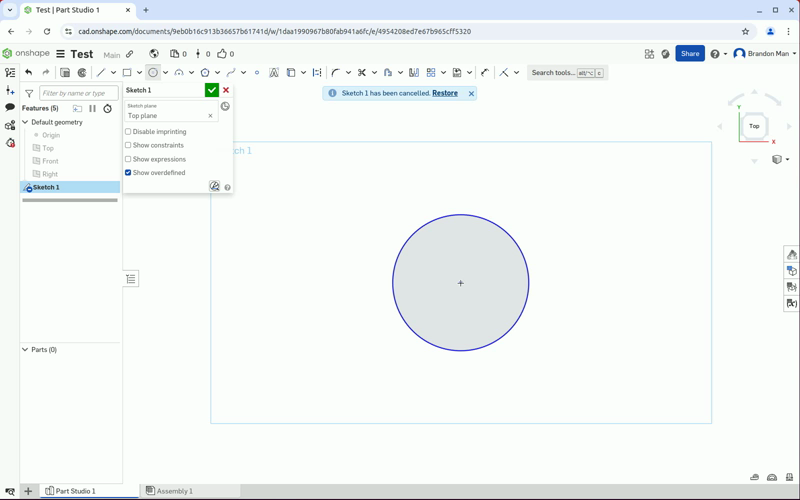
key_up(shift)
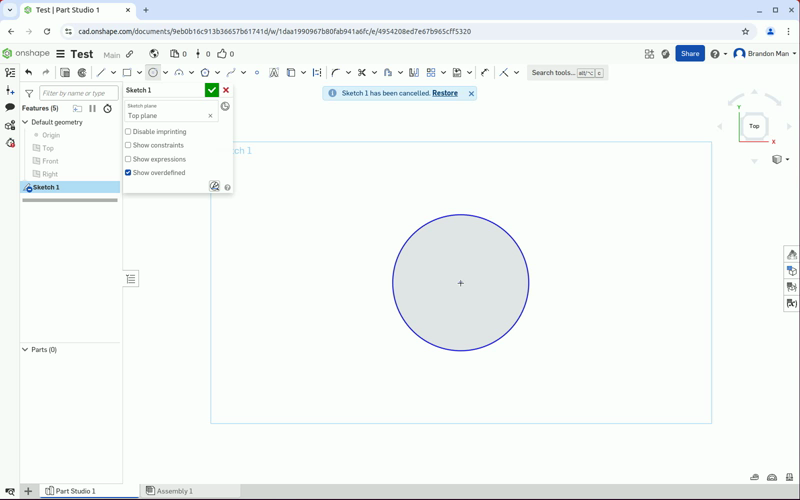
mouse_move(487, 282)
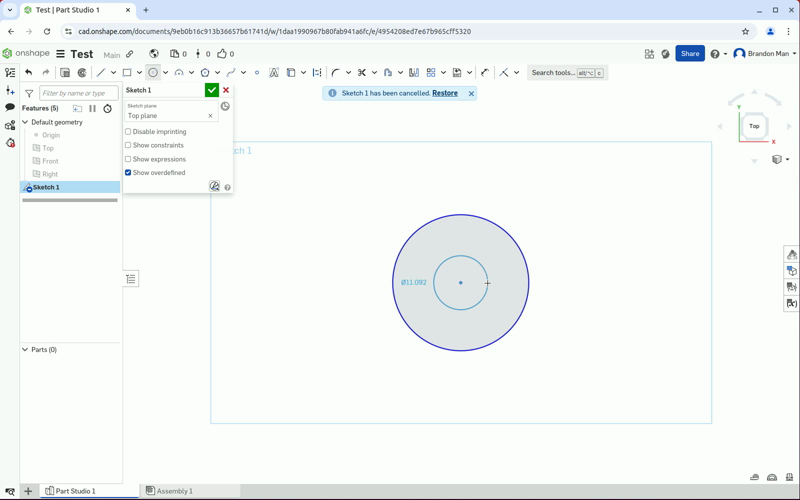
click(487, 282)
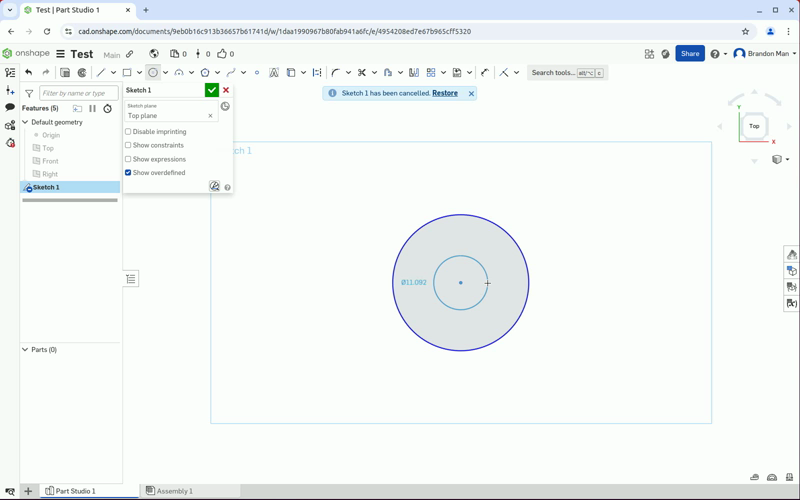
key(esc)
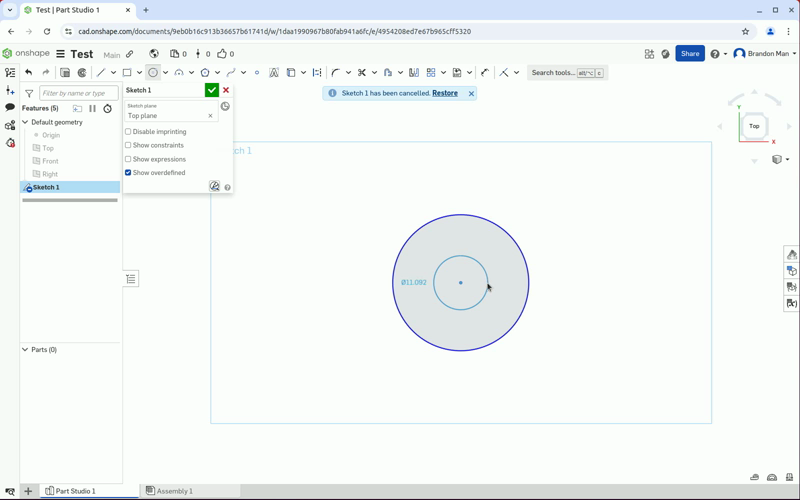
mouse_move(480, 318)
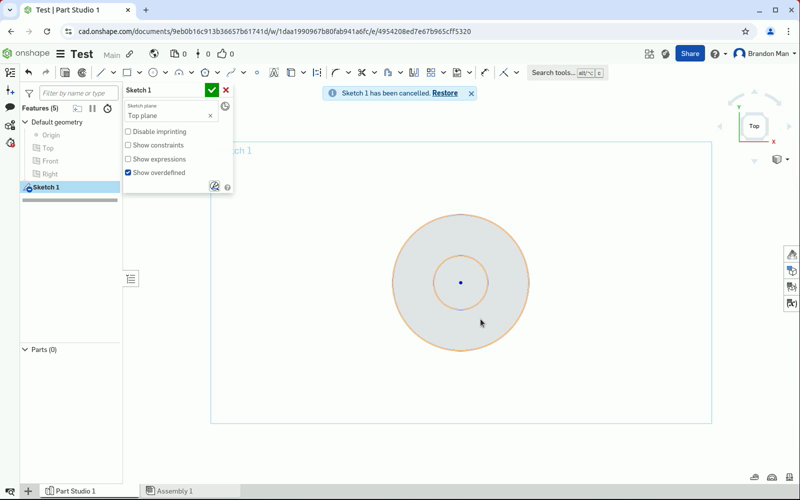
click(480, 318)
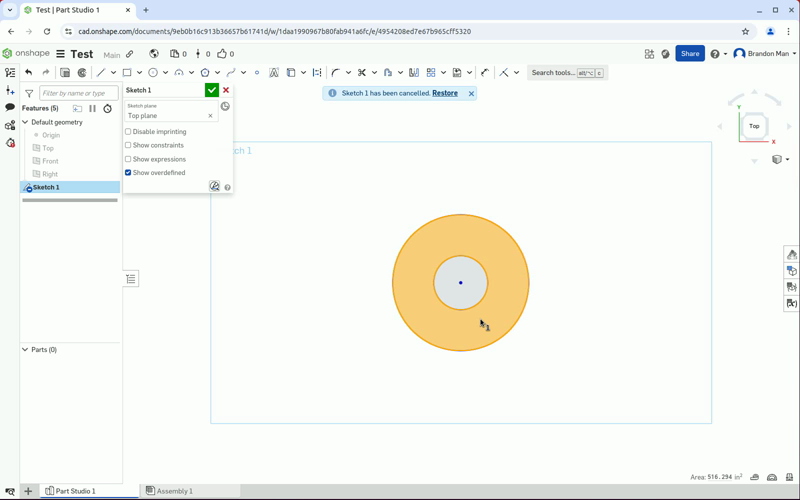
mouse_move(73, 352)
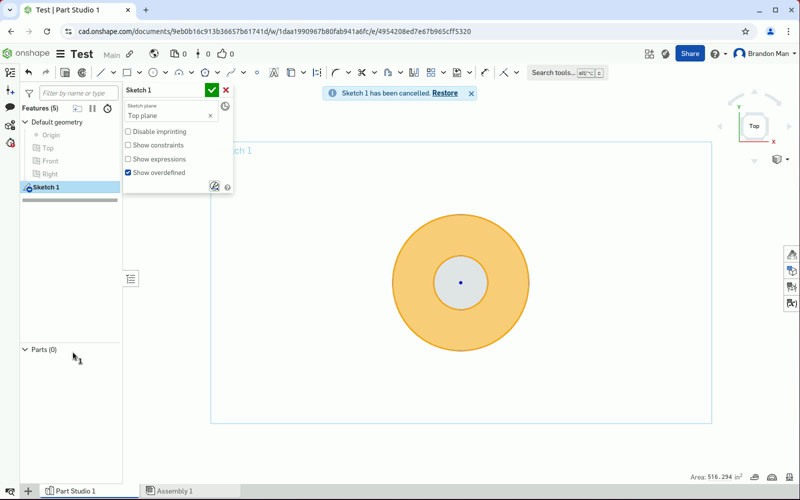
key(shift+y)
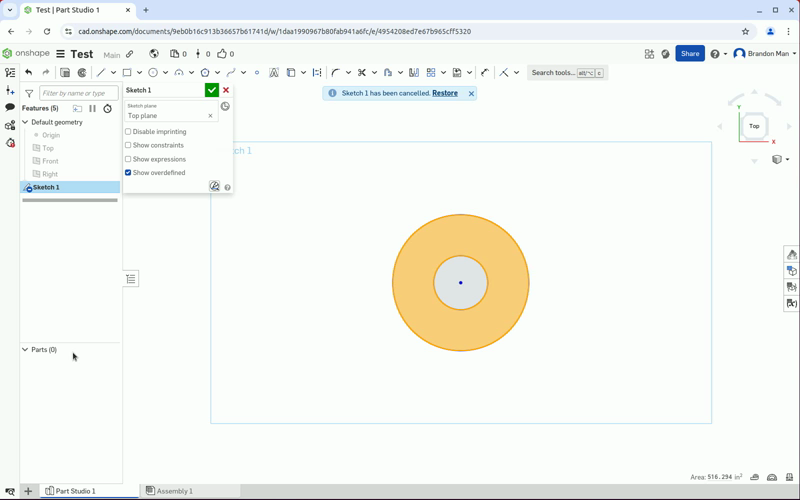
key(shift+e)
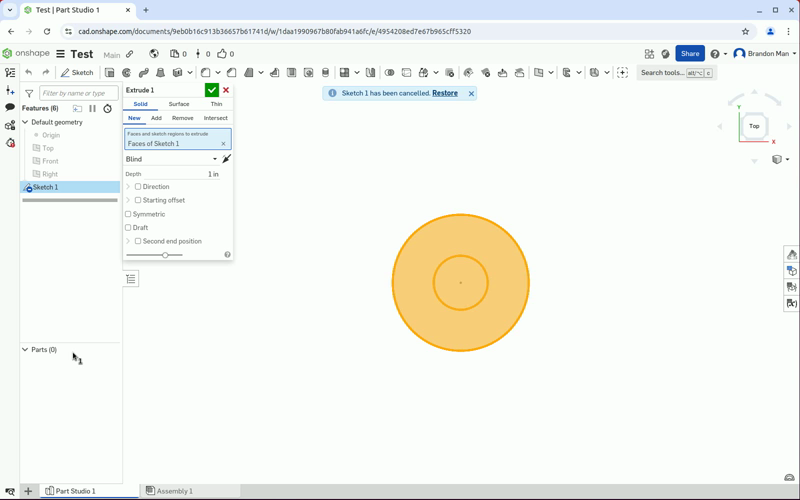
mouse_move(143, 106)
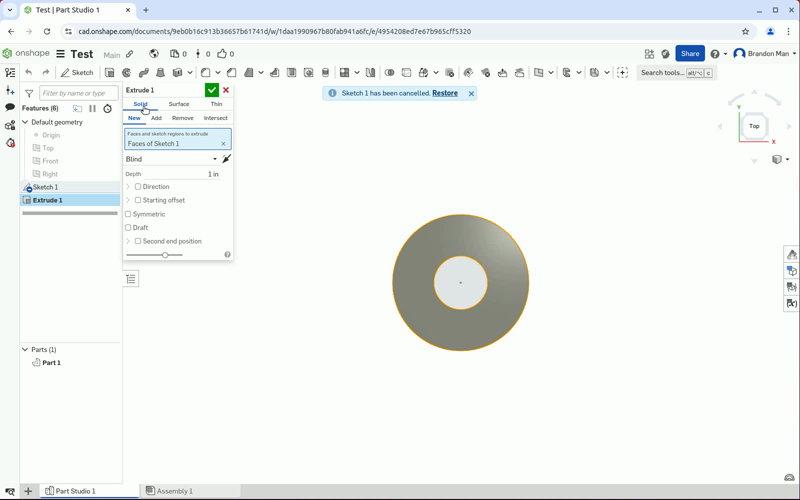
click(143, 106)
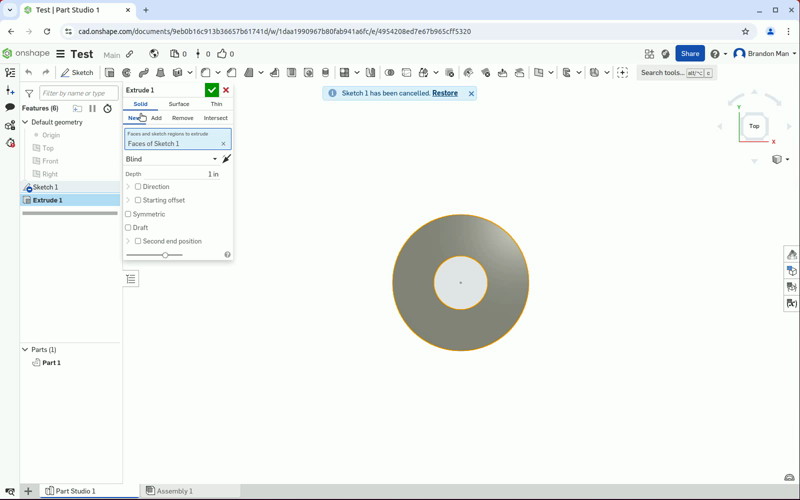
mouse_move(137, 120)
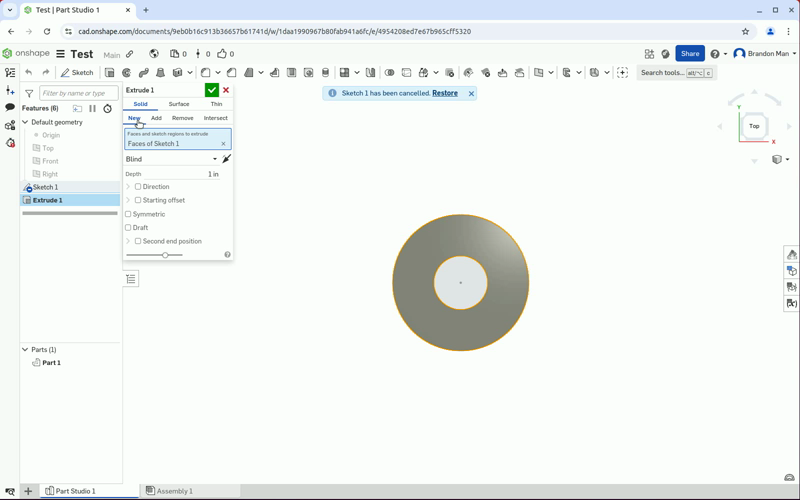
click(137, 120)
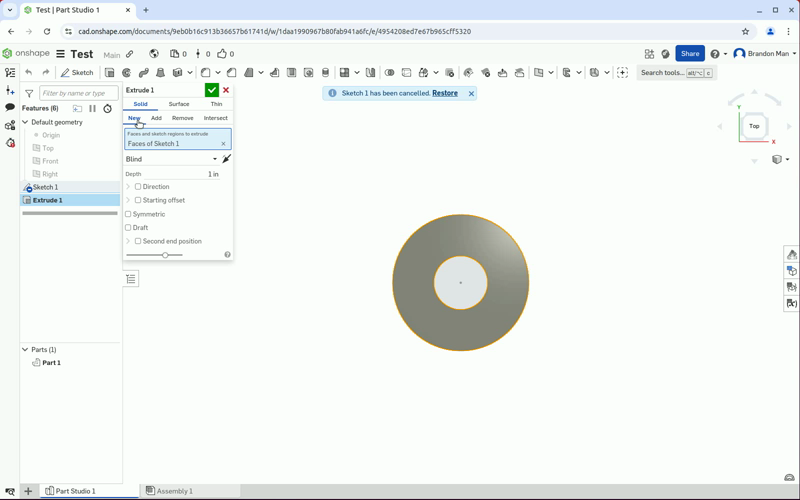
key(tab, 4)
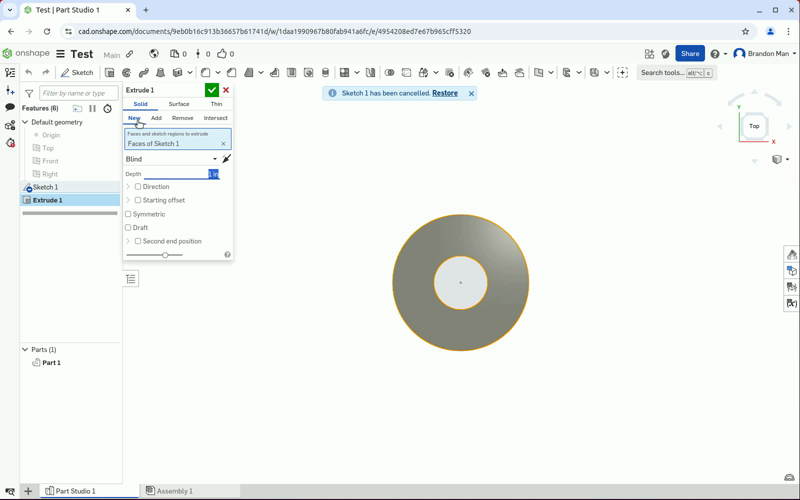
text(10.351)
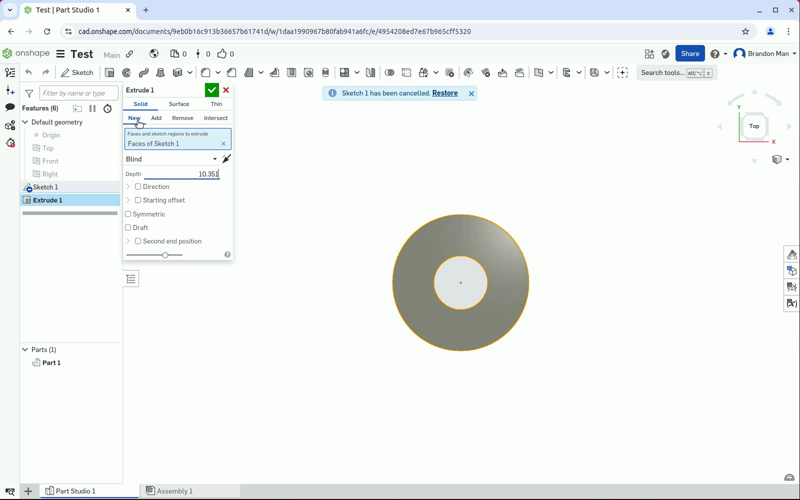
key(enter)
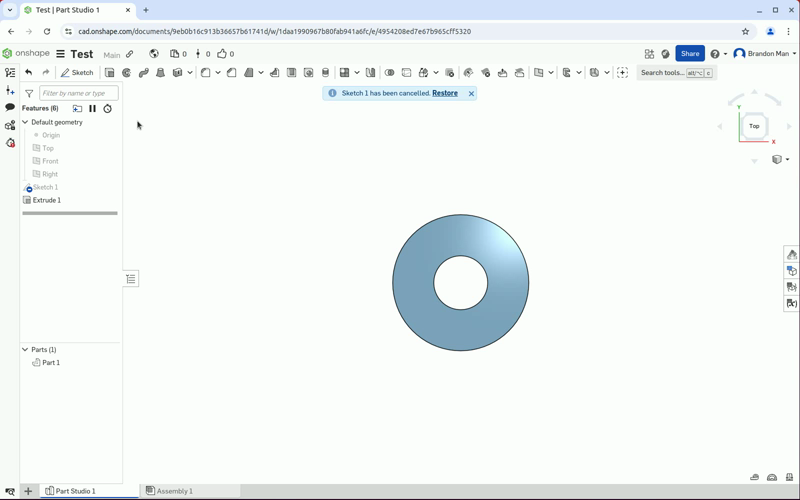
key(shift+h)
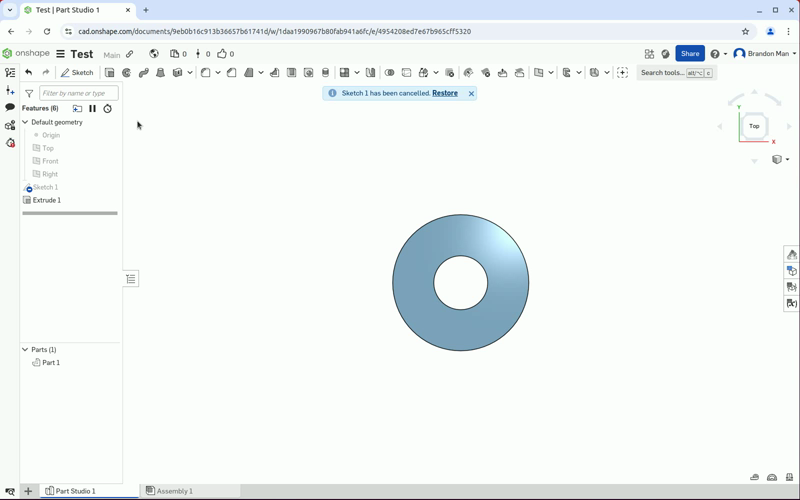
key(shift+h)
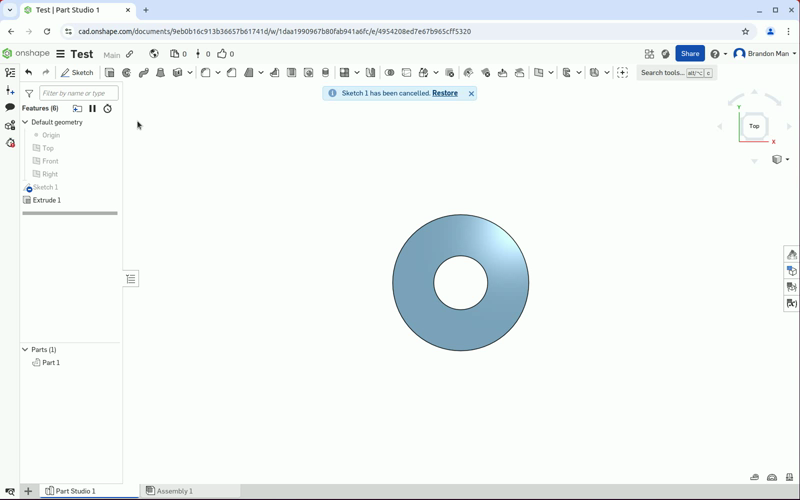
mouse_move(73, 189)
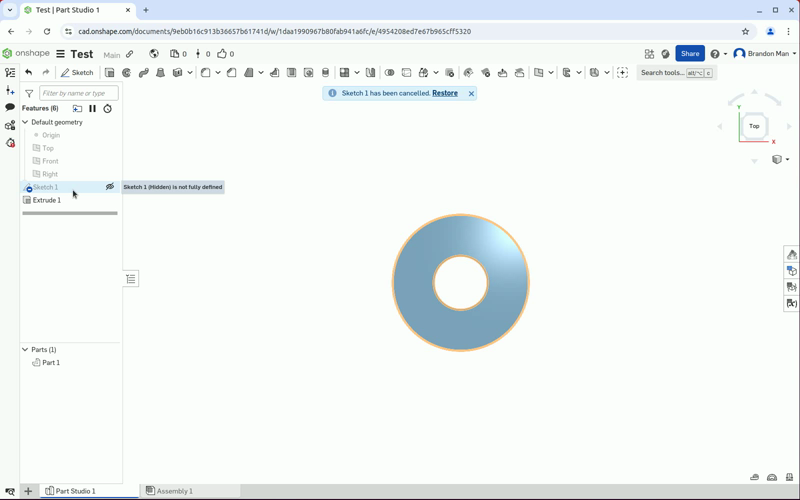
click(73, 189)
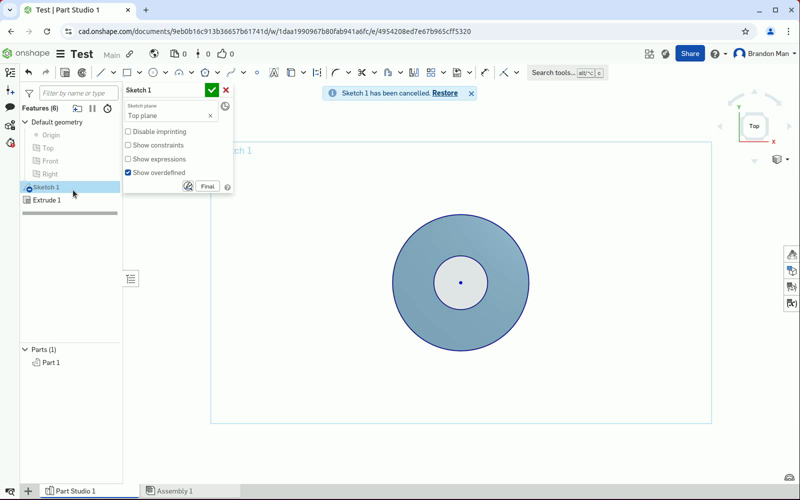
mouse_move(229, 92)
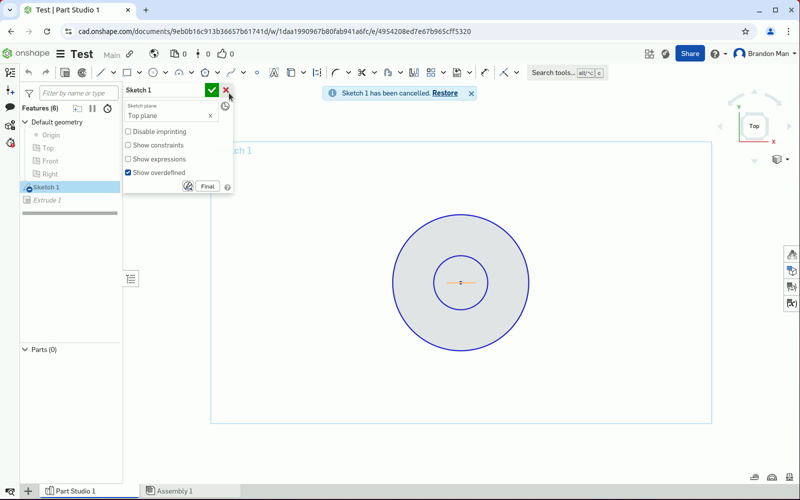
click(229, 92)
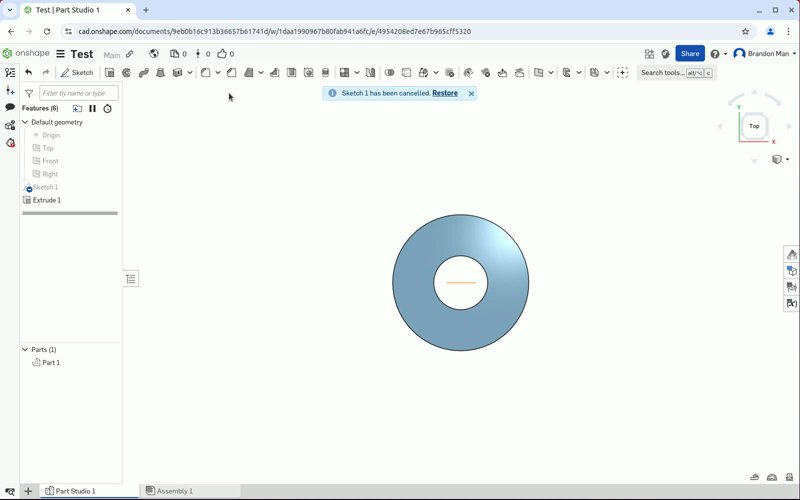
mouse_move(541, 75)
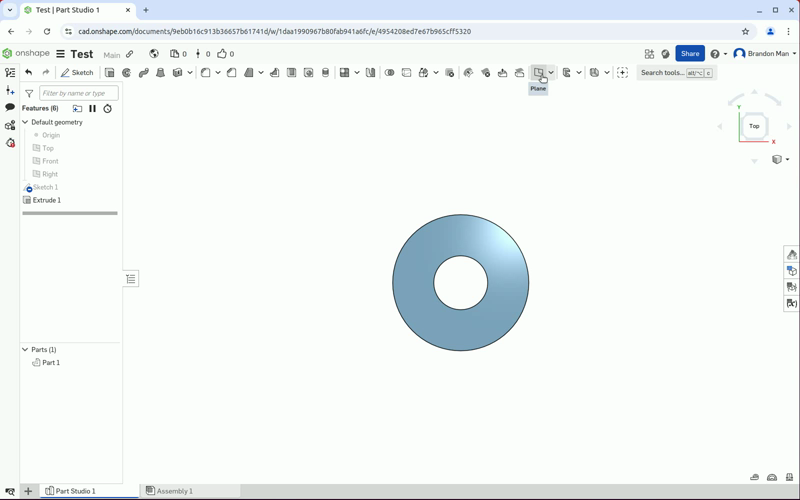
click(541, 75)
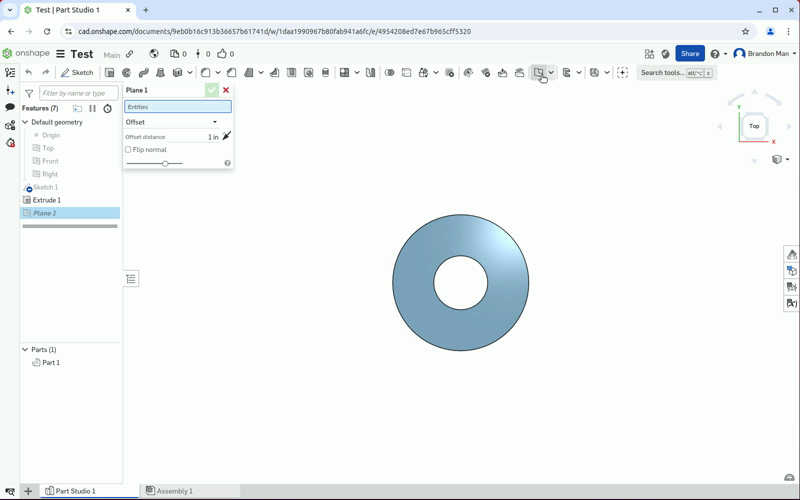
mouse_move(73, 150)
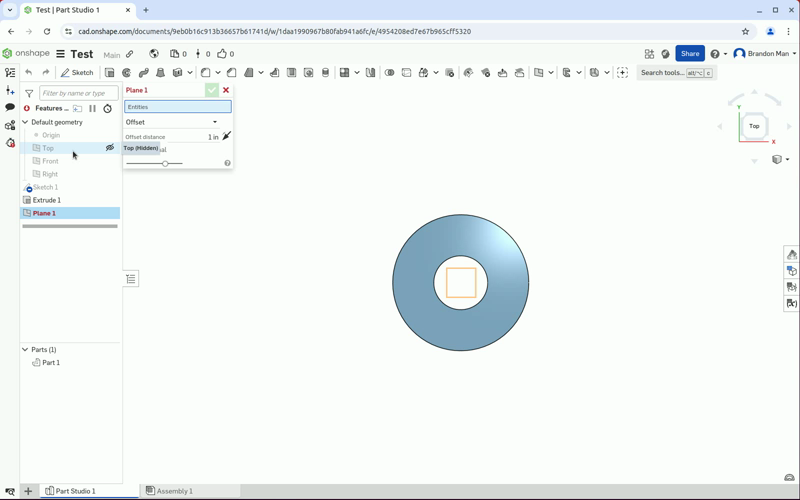
click(73, 150)
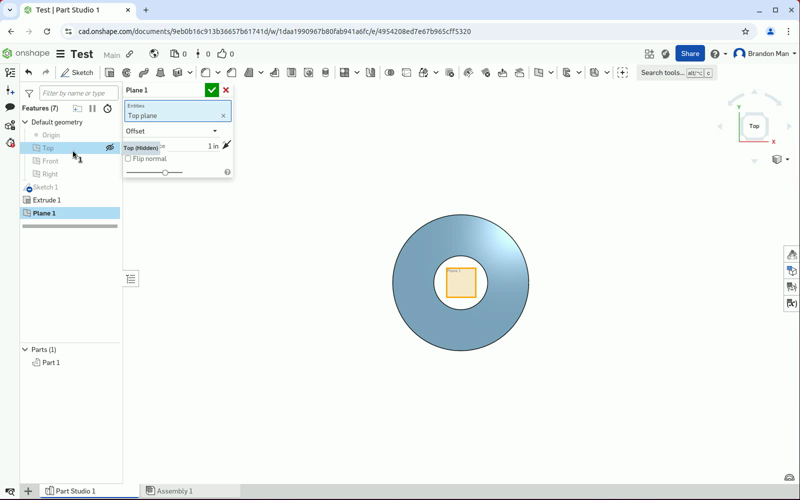
key(tab, 2)
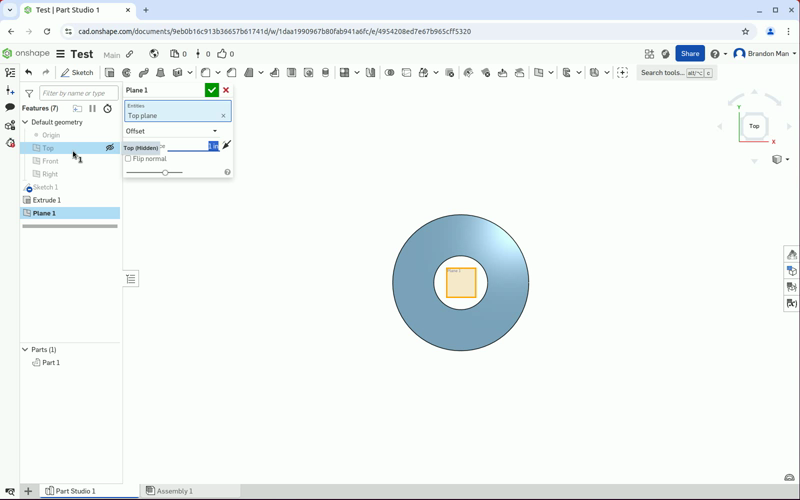
text(10.352)
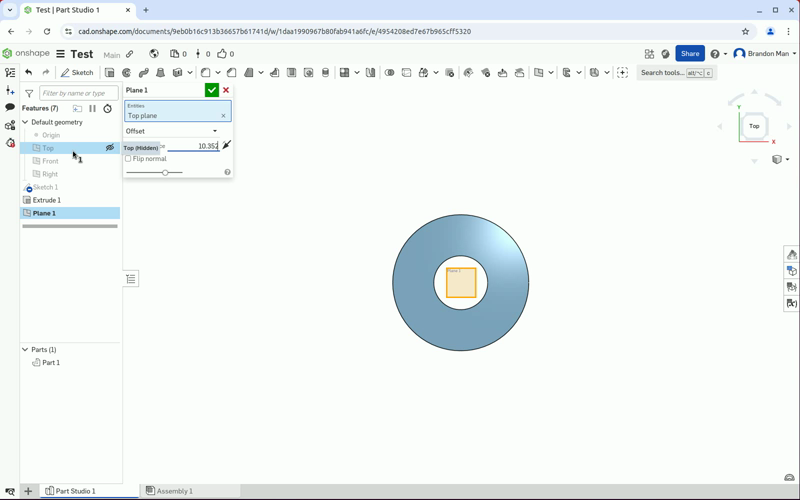
key(enter, 2)
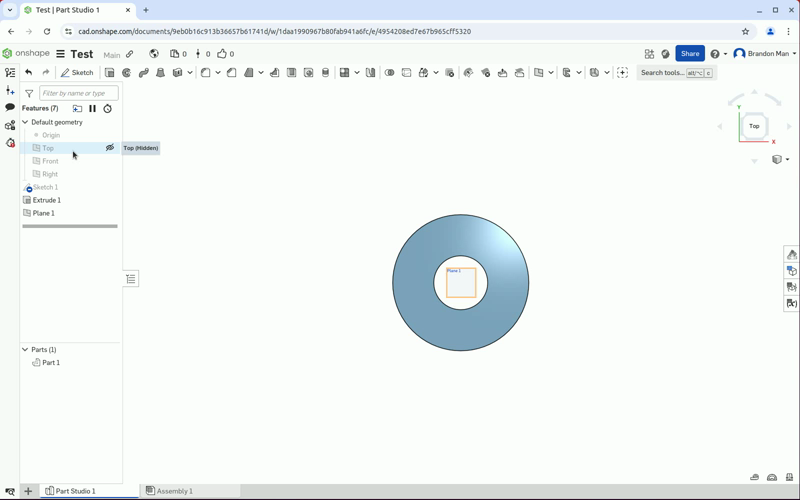
key(shift+s)
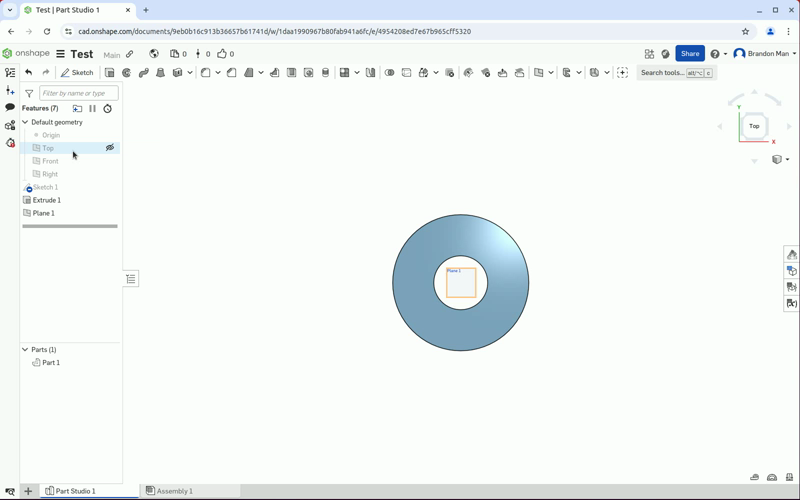
mouse_move(73, 215)
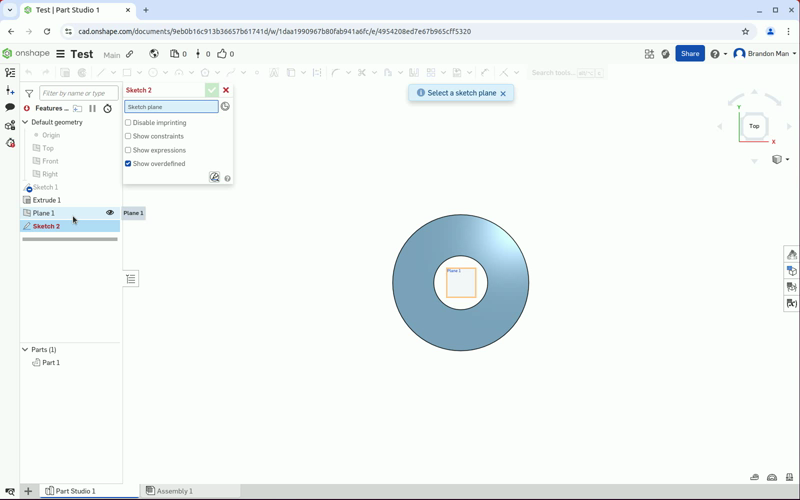
click(73, 215)
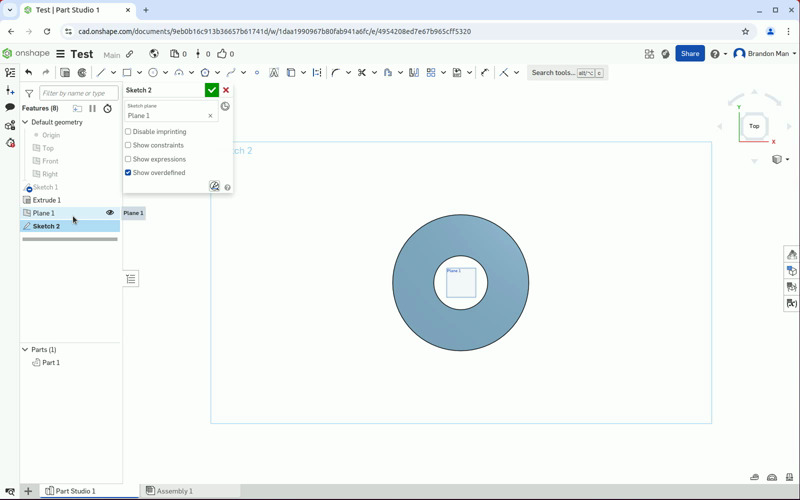
mouse_move(73, 352)
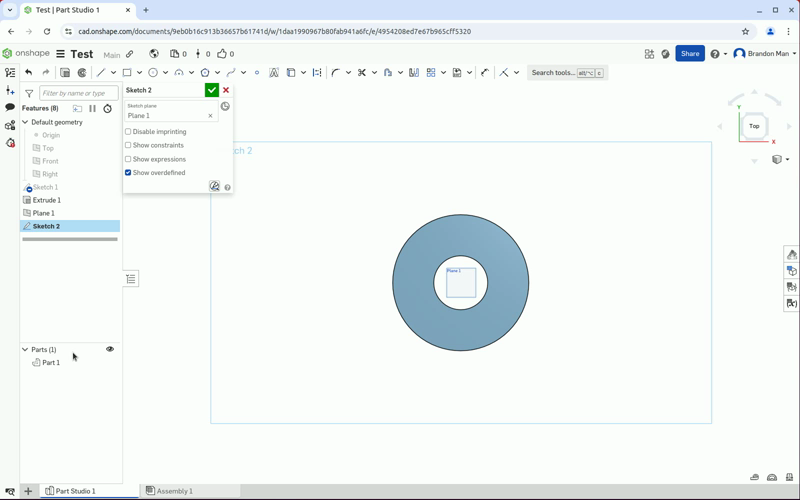
key(y)
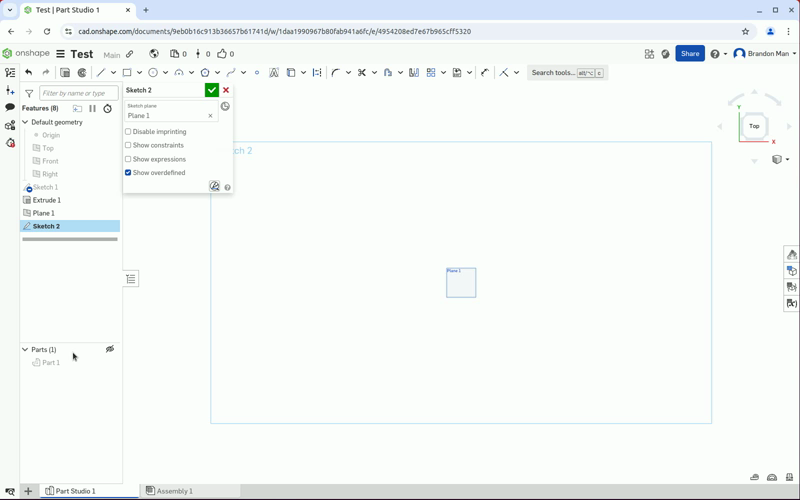
key(c)
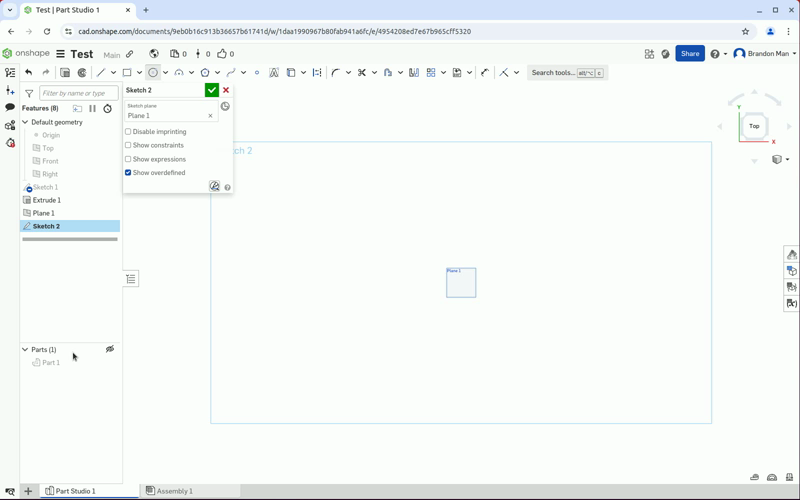
key_down(shift)
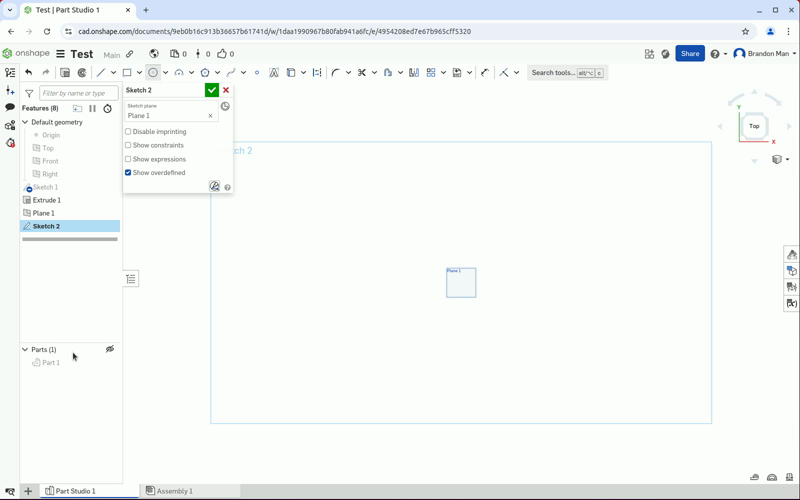
mouse_move(461, 282)
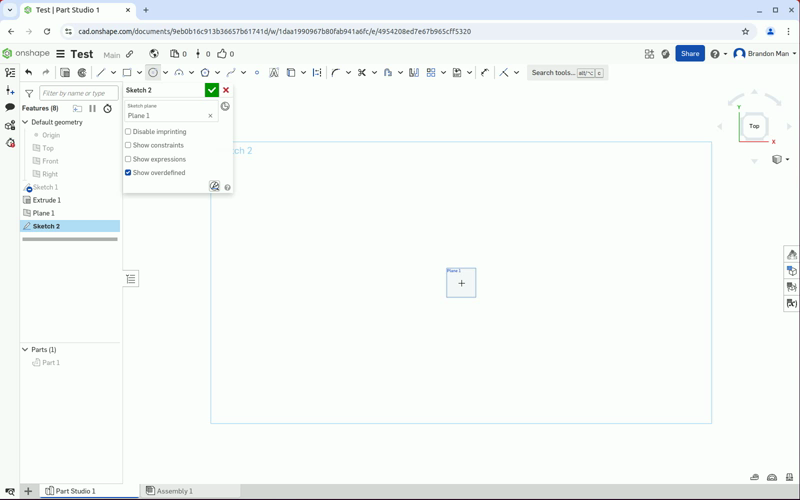
click(461, 282)
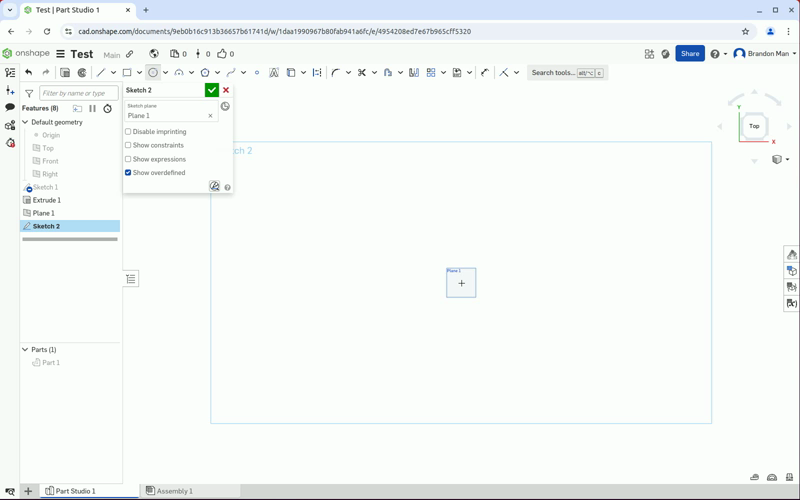
key_up(shift)
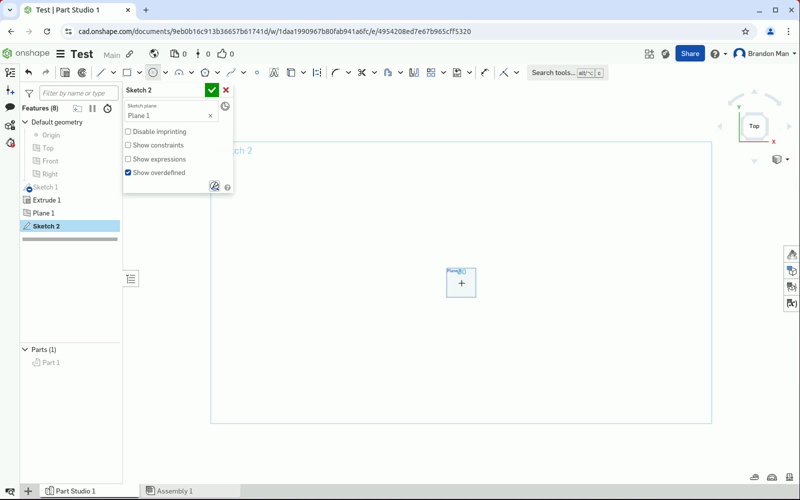
mouse_move(490, 282)
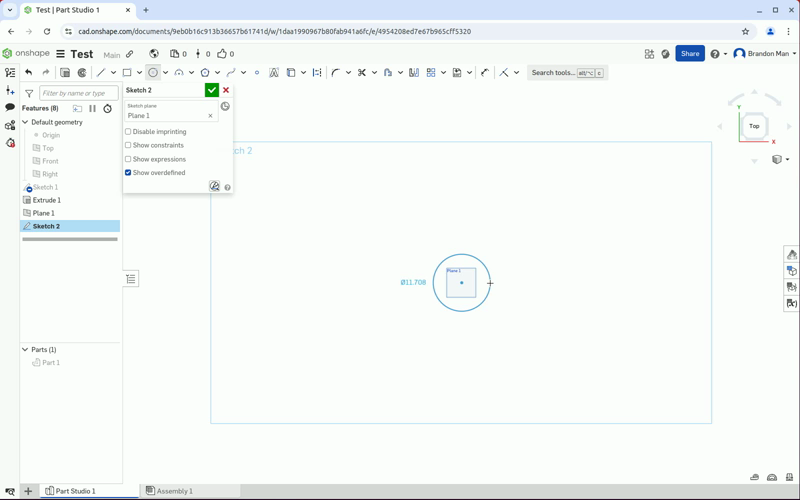
click(490, 282)
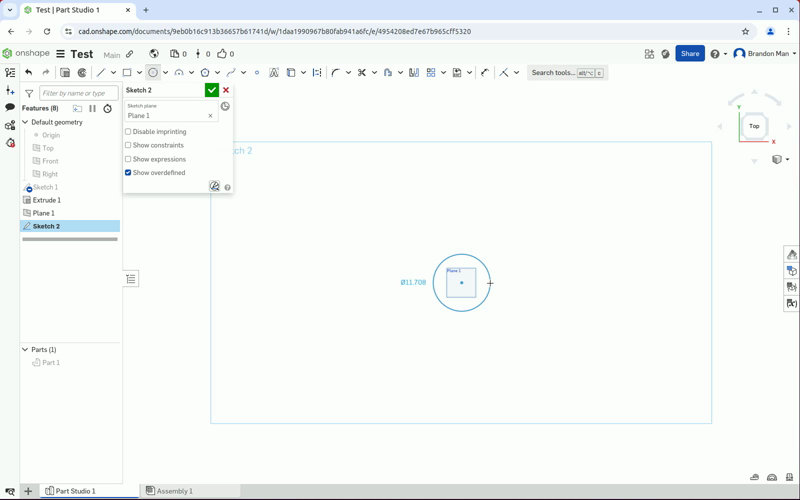
key(esc)
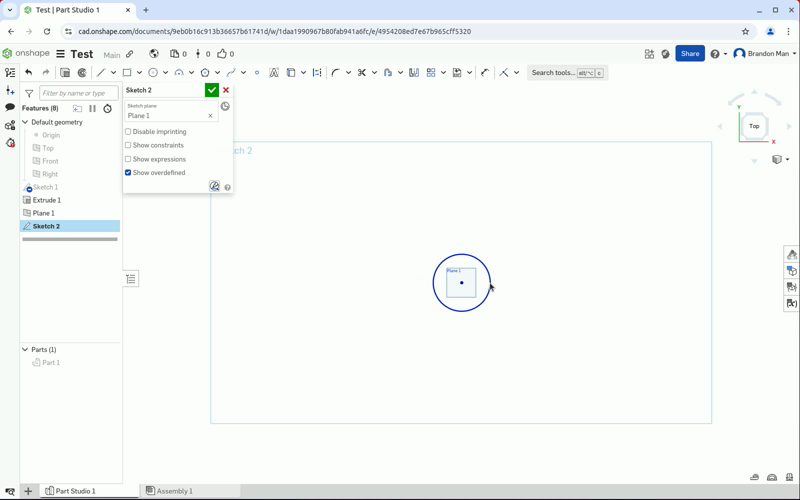
key(c)
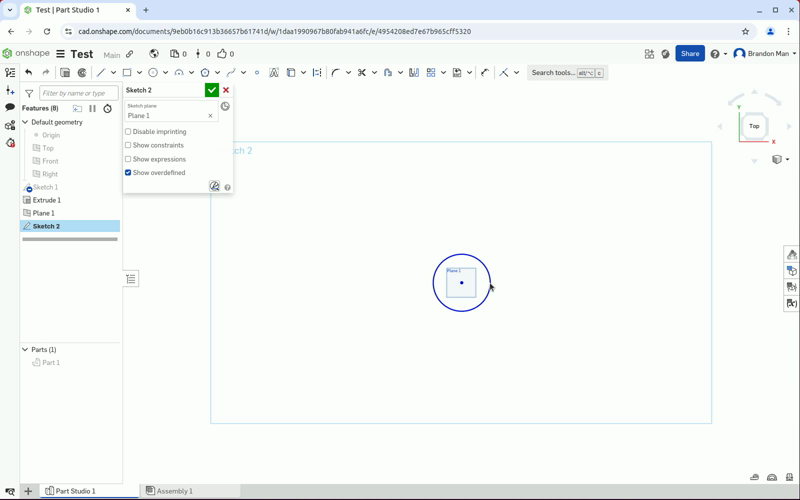
key_down(shift)
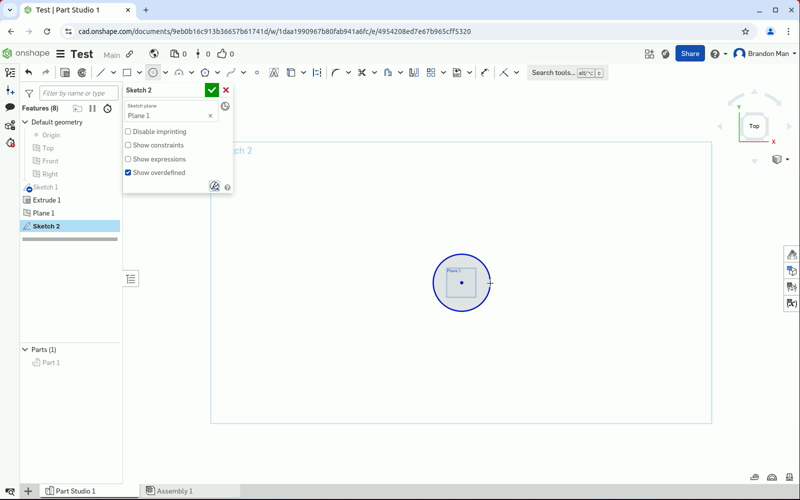
mouse_move(461, 282)
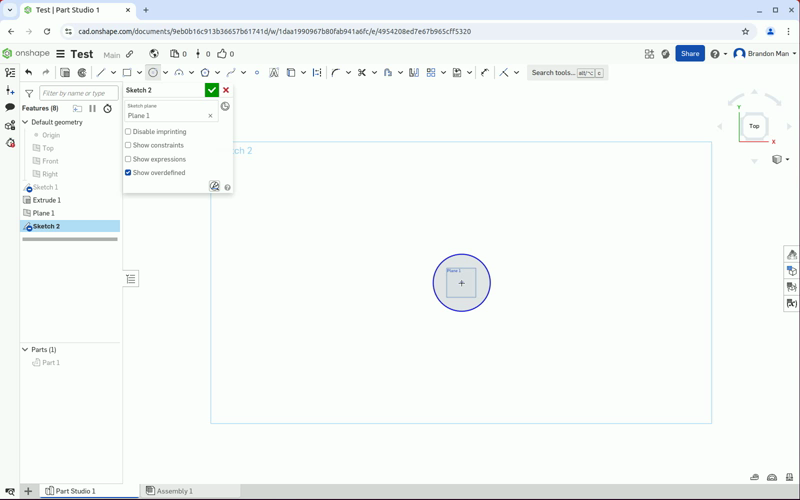
click(461, 282)
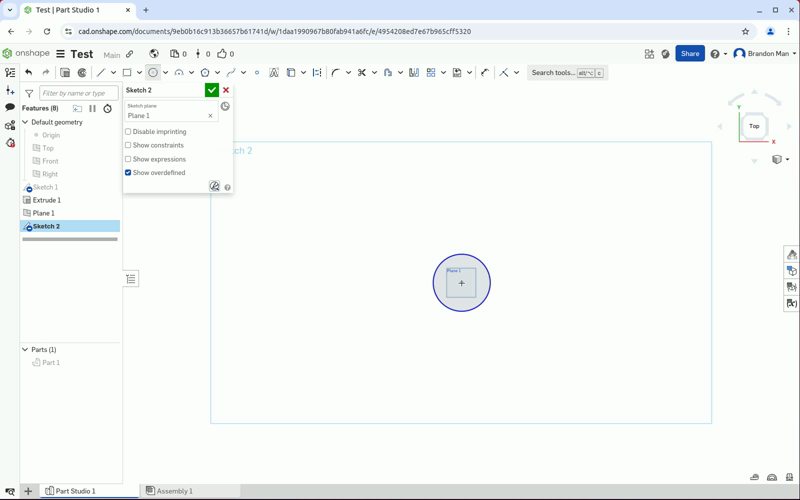
key_up(shift)
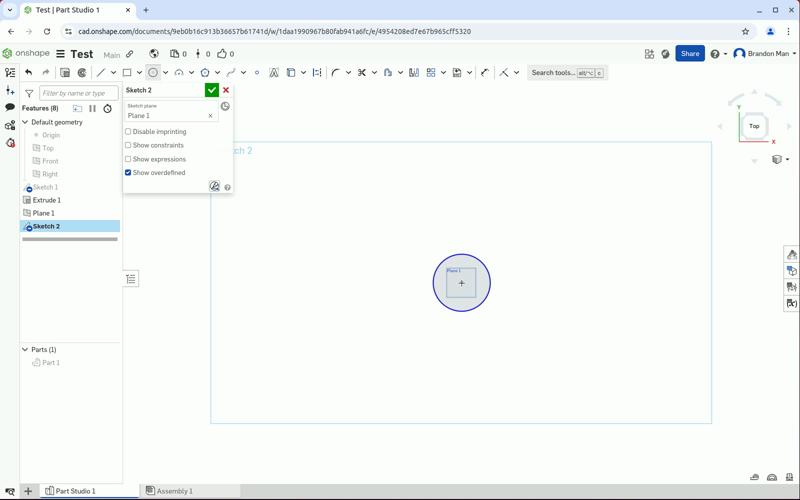
mouse_move(486, 282)
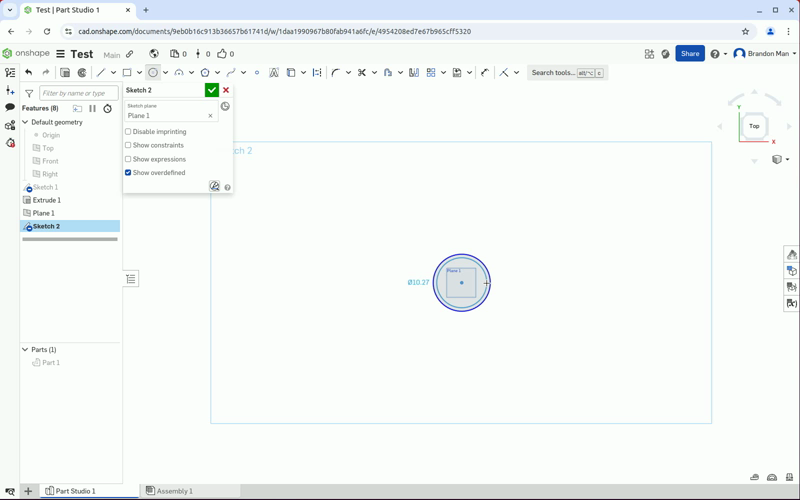
scroll(6)
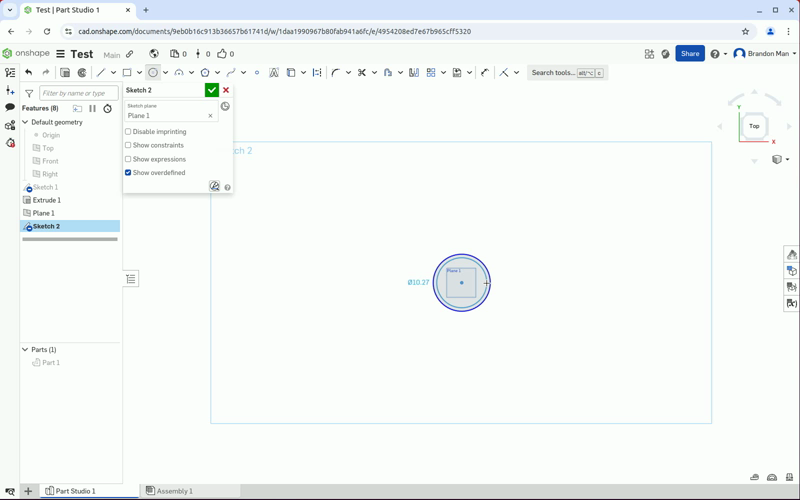
scroll(6)
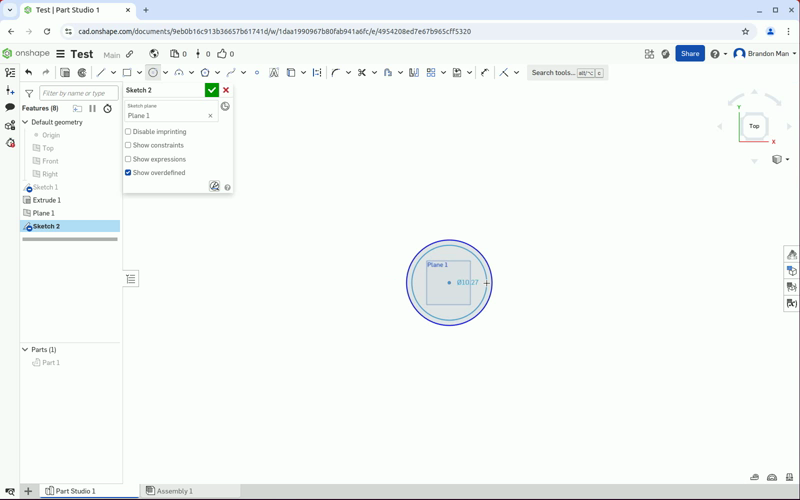
scroll(6)
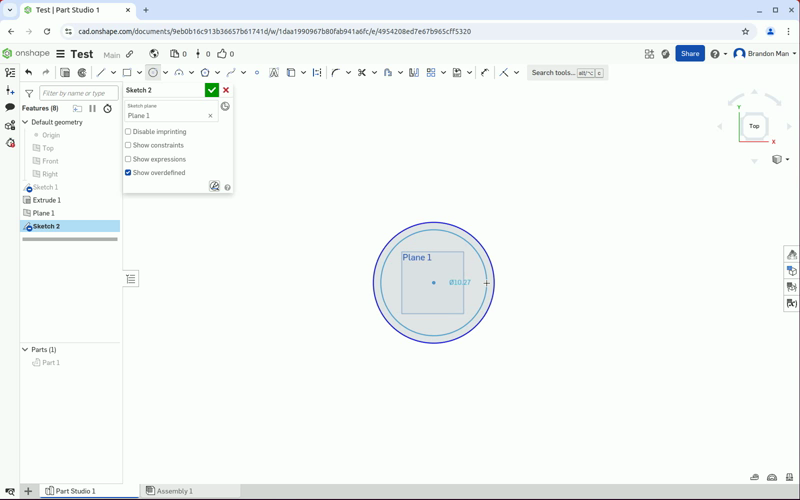
scroll(6)
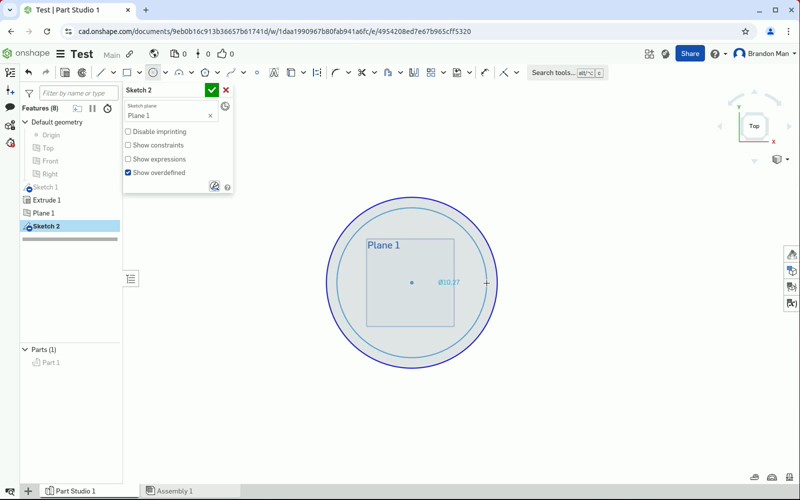
scroll(6)
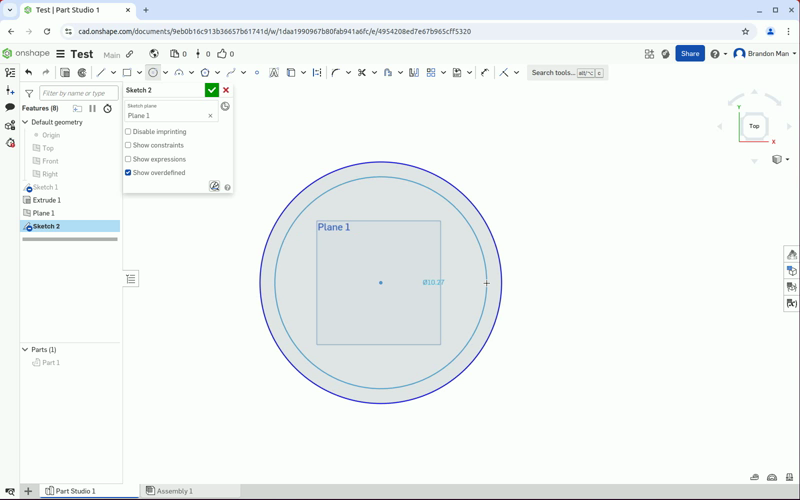
scroll(6)
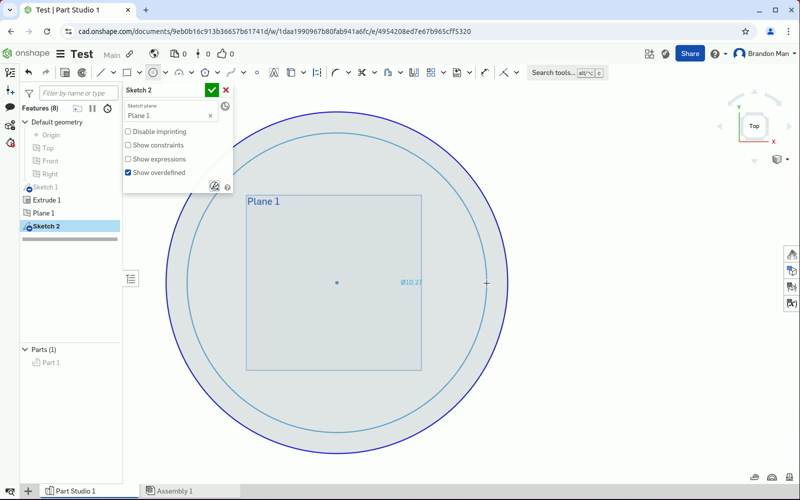
scroll(6)
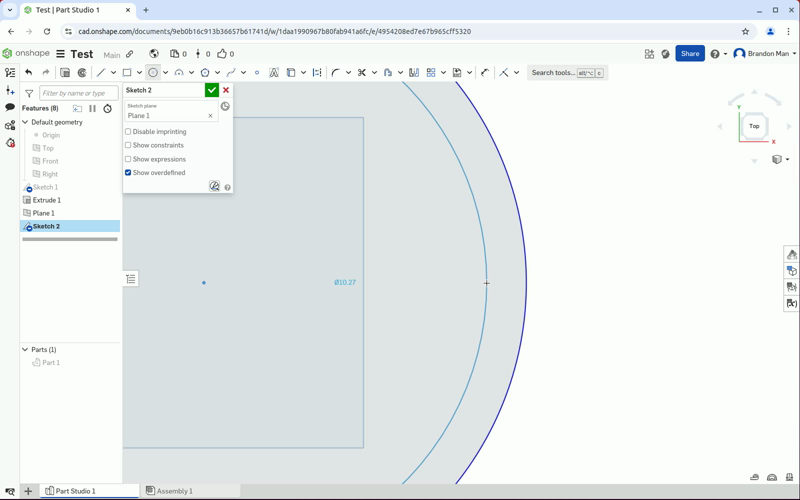
click(486, 282)
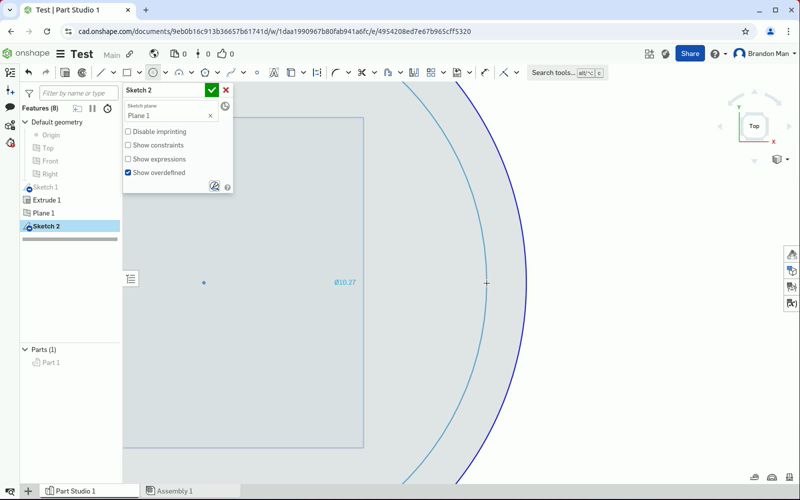
scroll(-6)
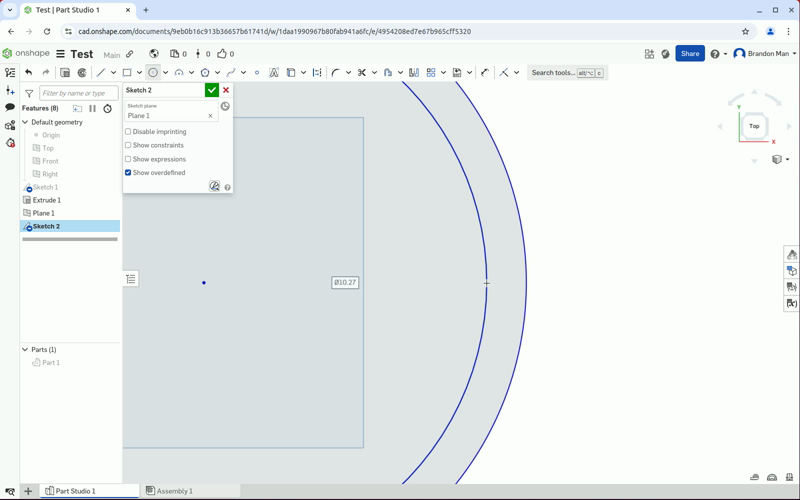
scroll(-6)
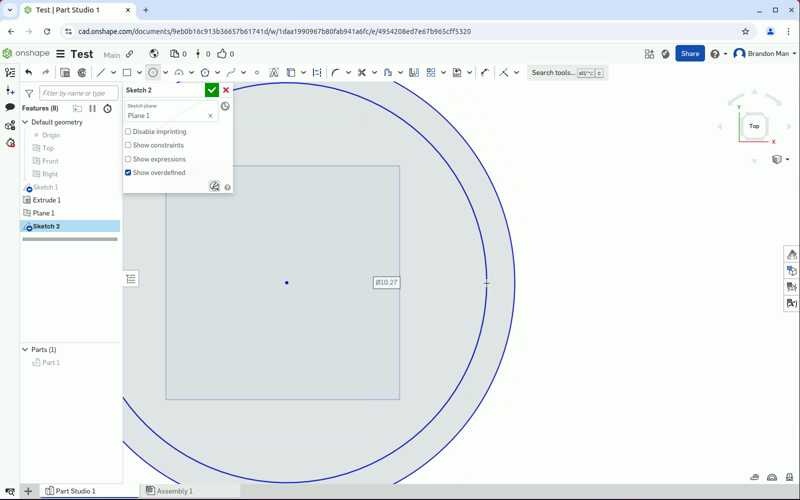
scroll(-6)
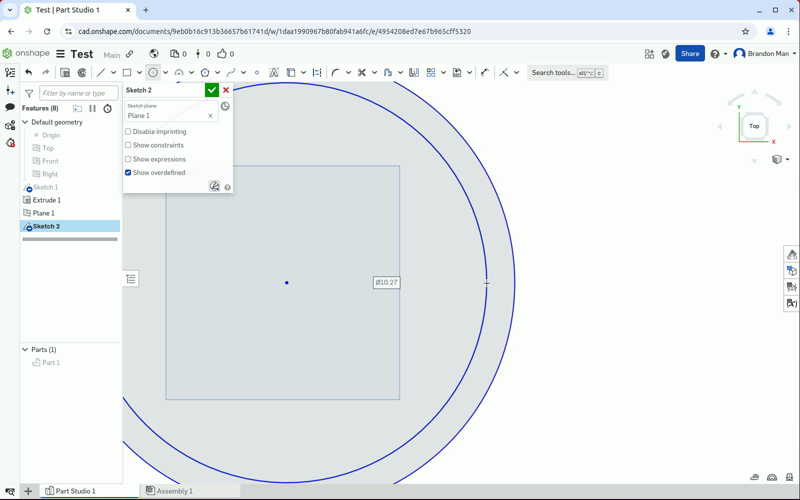
scroll(-6)
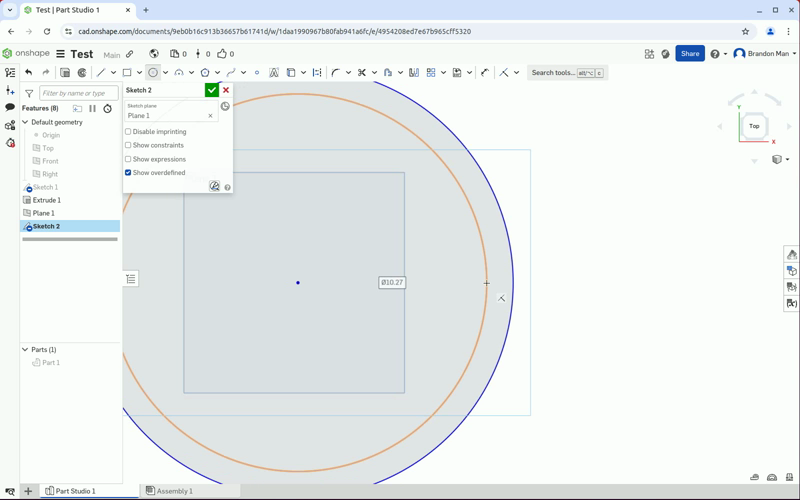
scroll(-6)
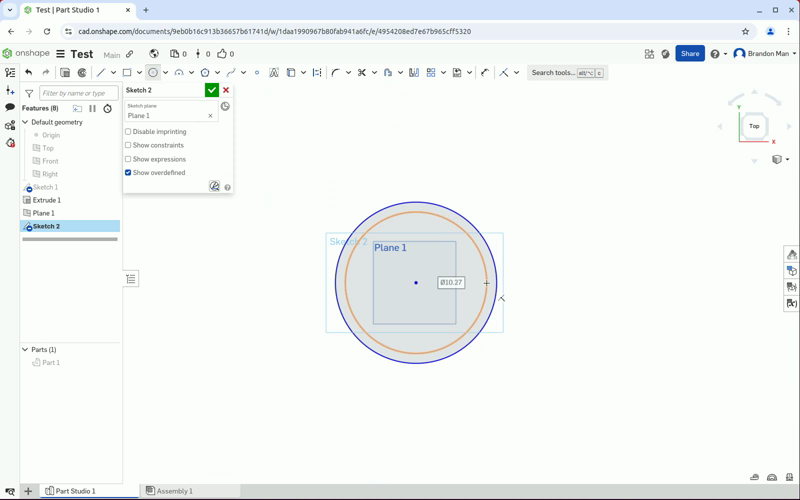
scroll(-6)
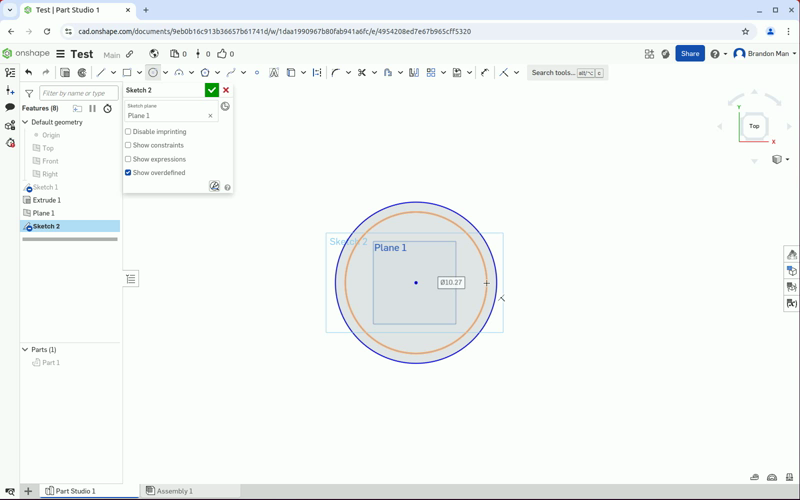
scroll(-6)
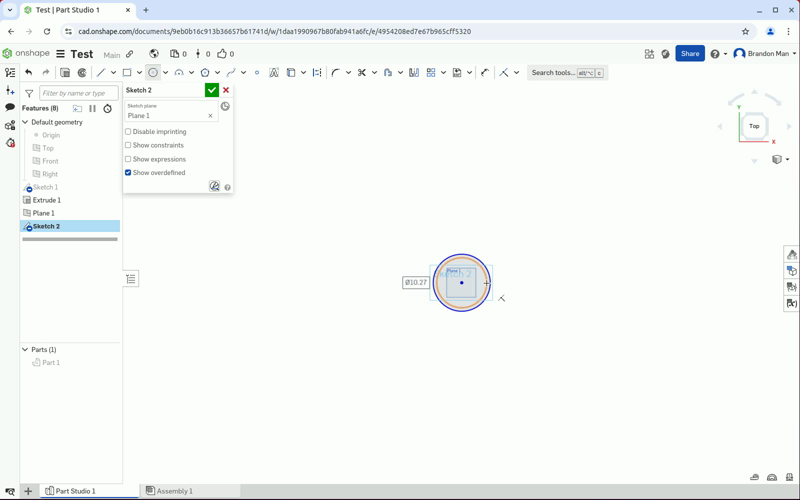
key(esc)
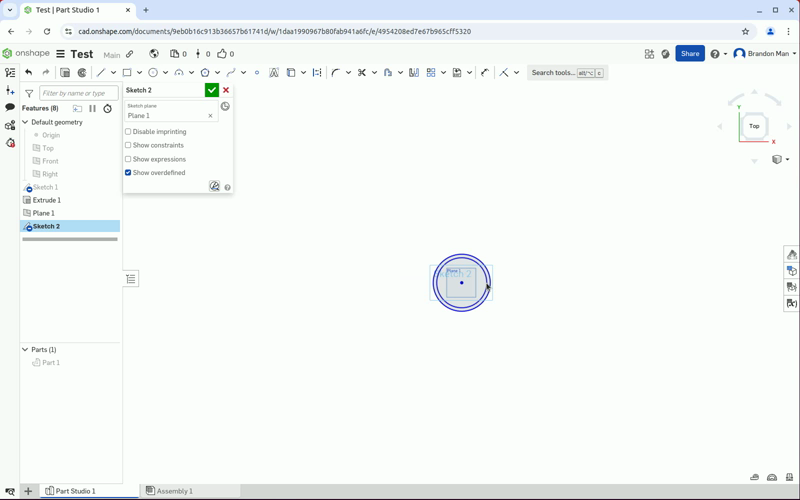
mouse_move(441, 266)
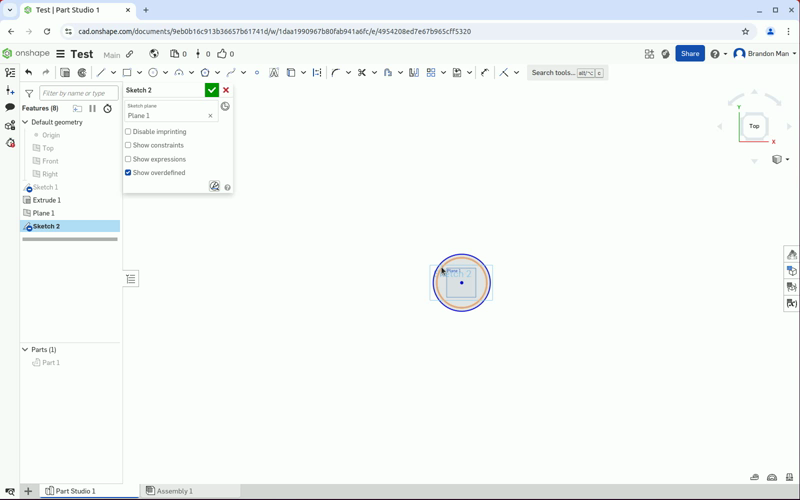
scroll(6)
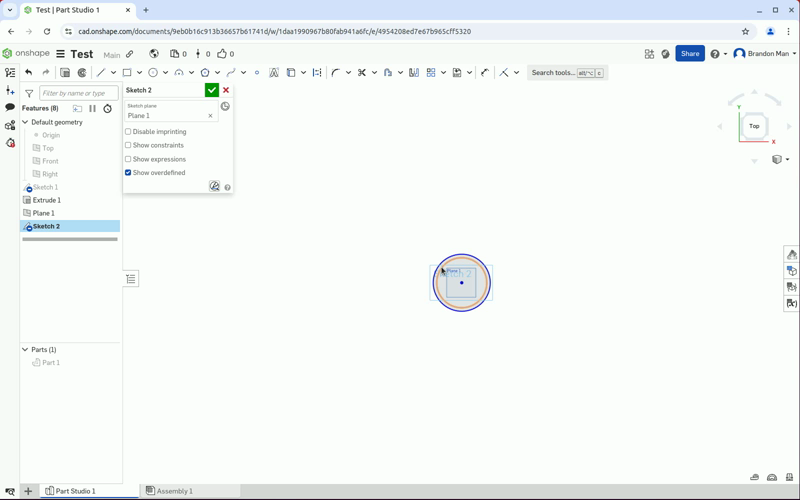
scroll(6)
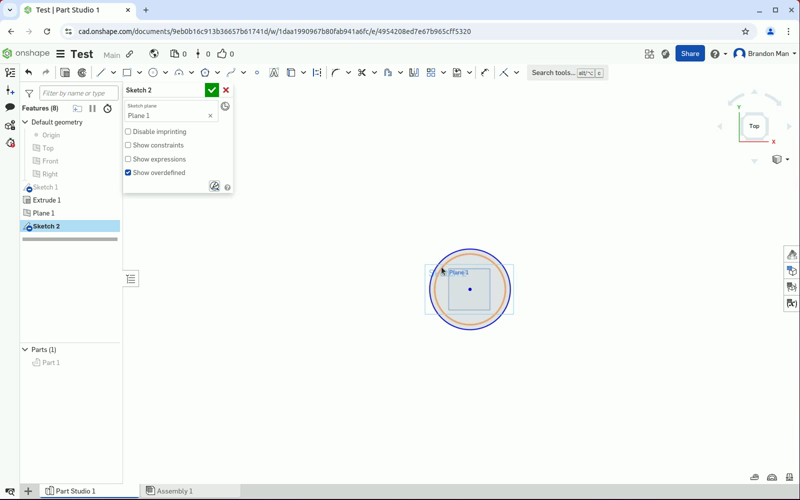
scroll(6)
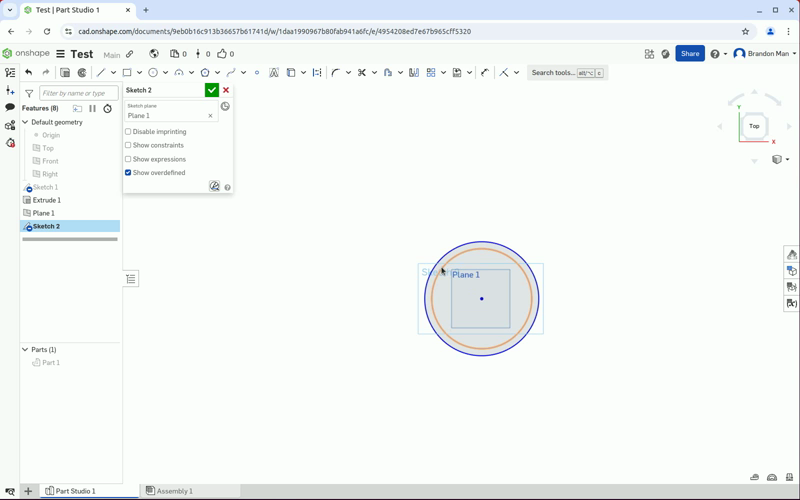
scroll(6)
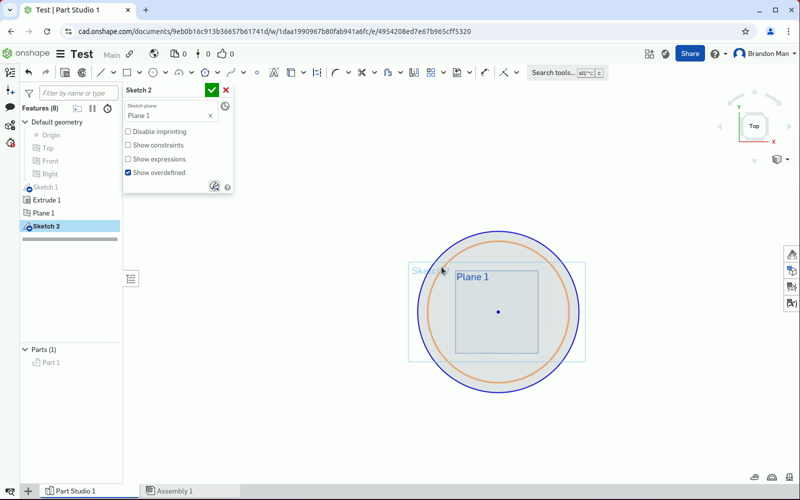
scroll(6)
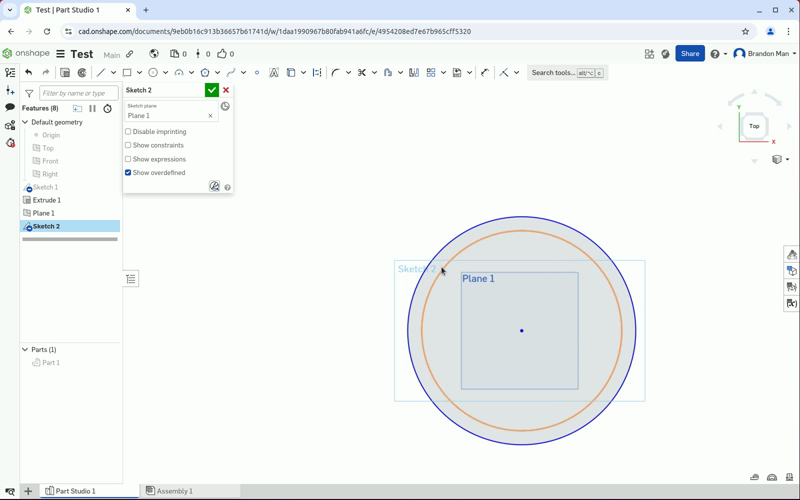
scroll(6)
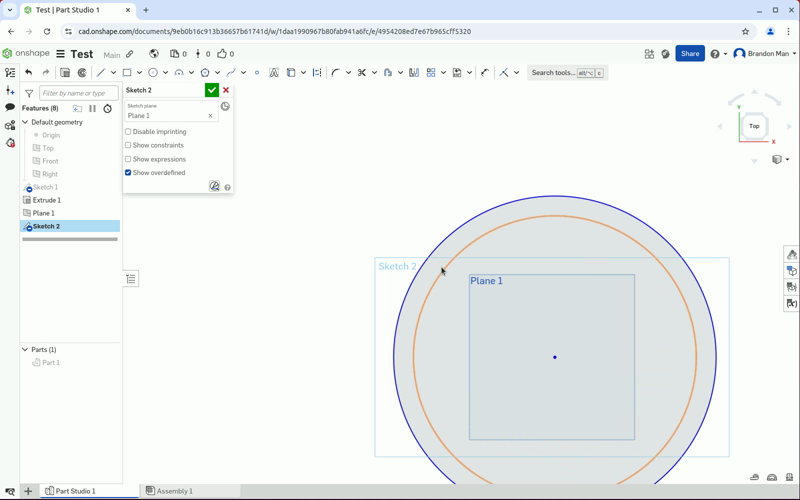
scroll(6)
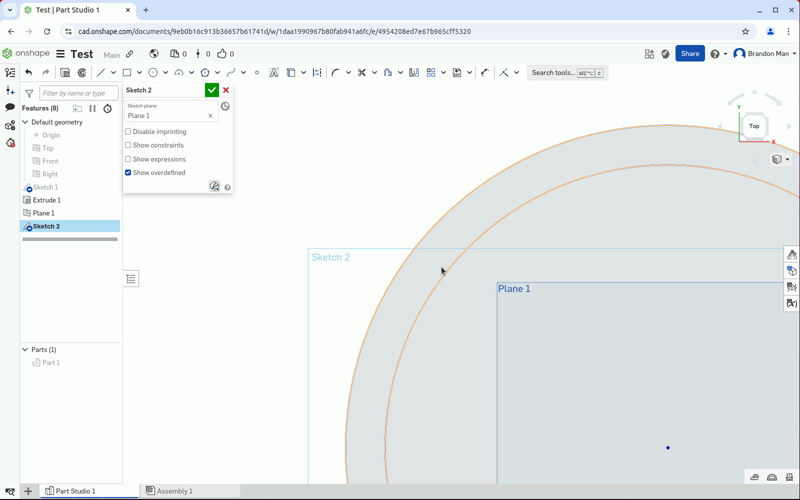
click(441, 266)
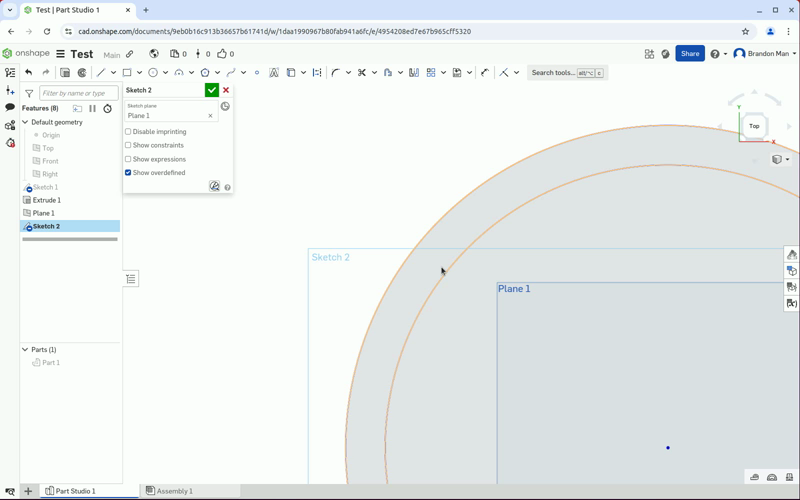
scroll(-6)
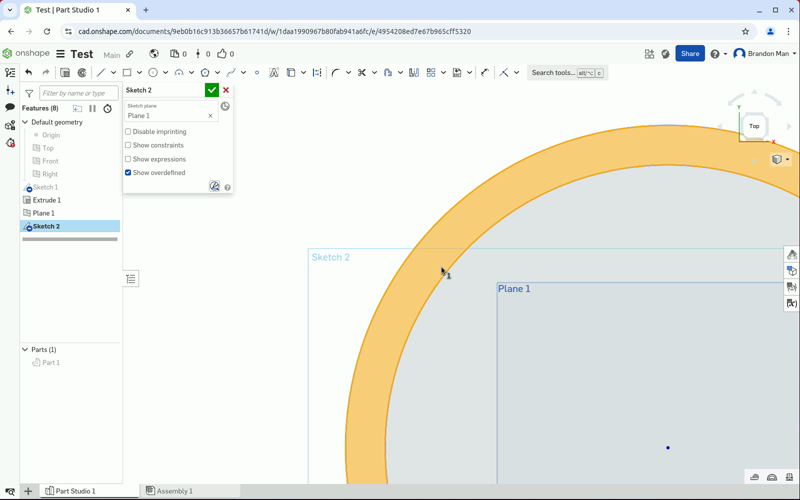
scroll(-6)
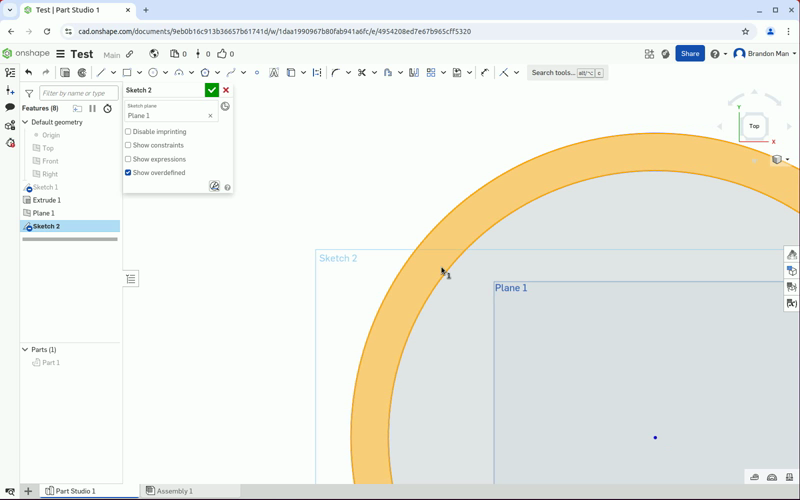
scroll(-6)
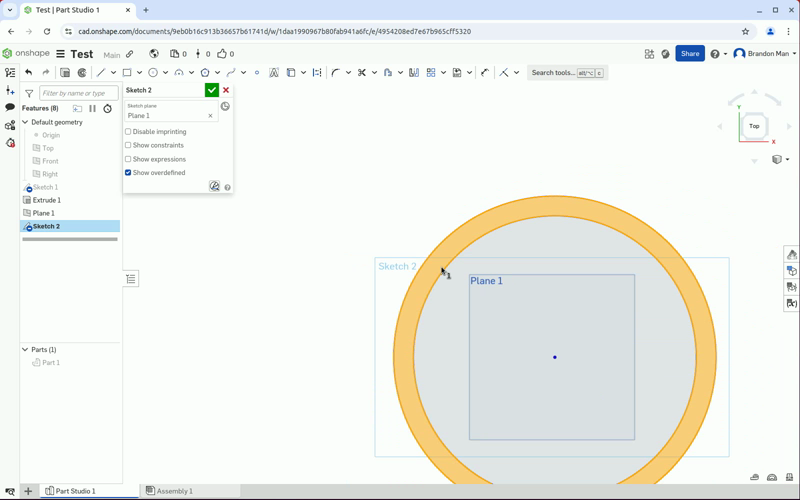
scroll(-6)
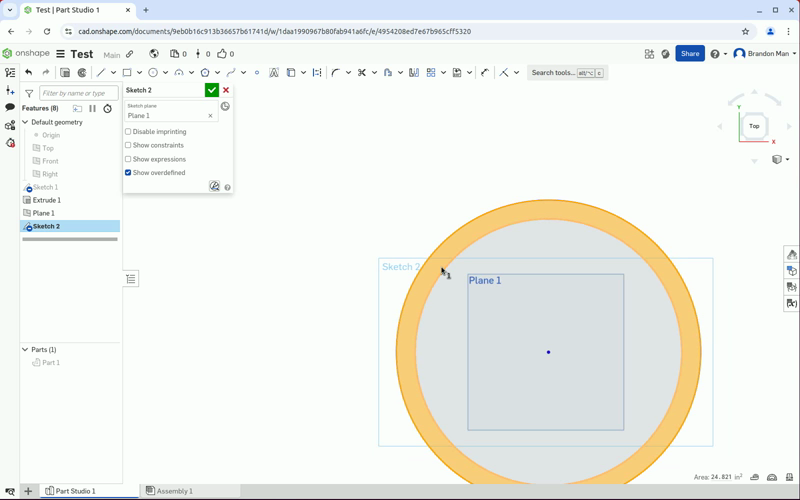
scroll(-6)
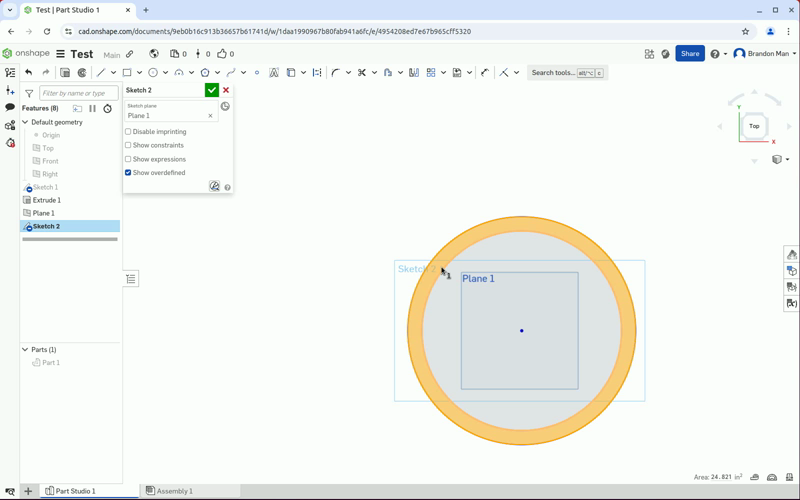
scroll(-6)
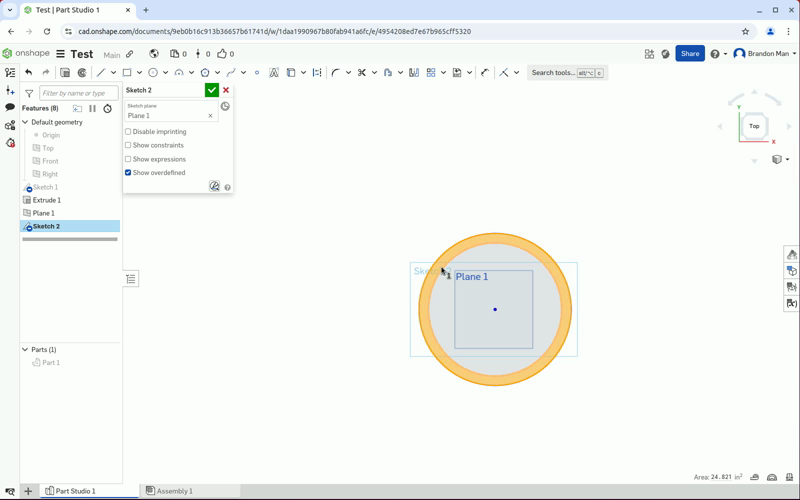
scroll(-6)
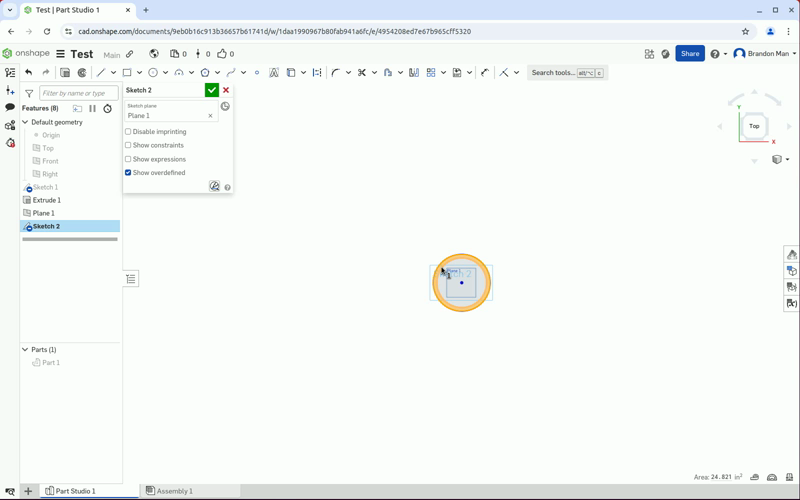
mouse_move(73, 352)
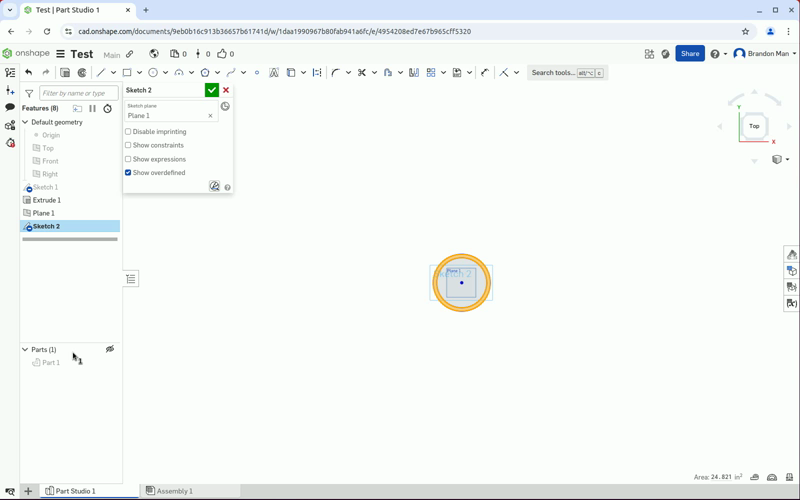
key(shift+y)
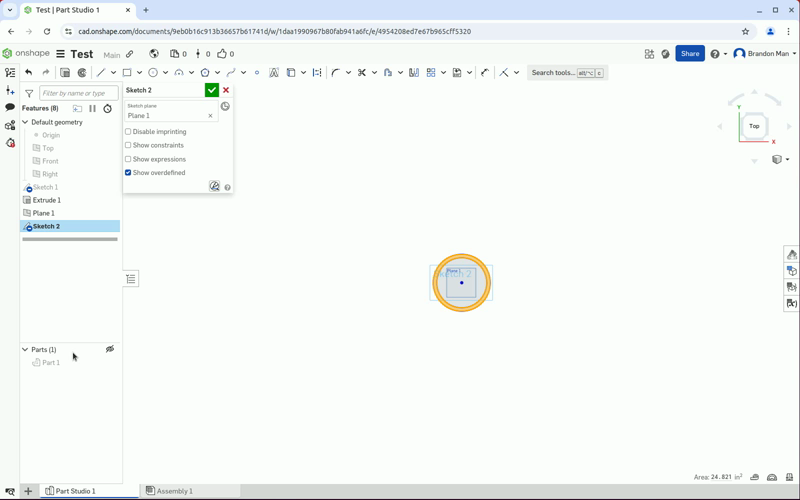
key(shift+e)
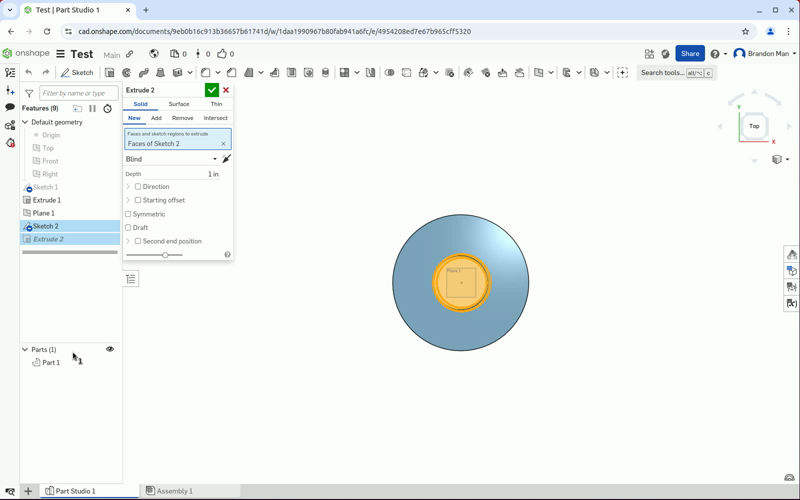
mouse_move(143, 106)
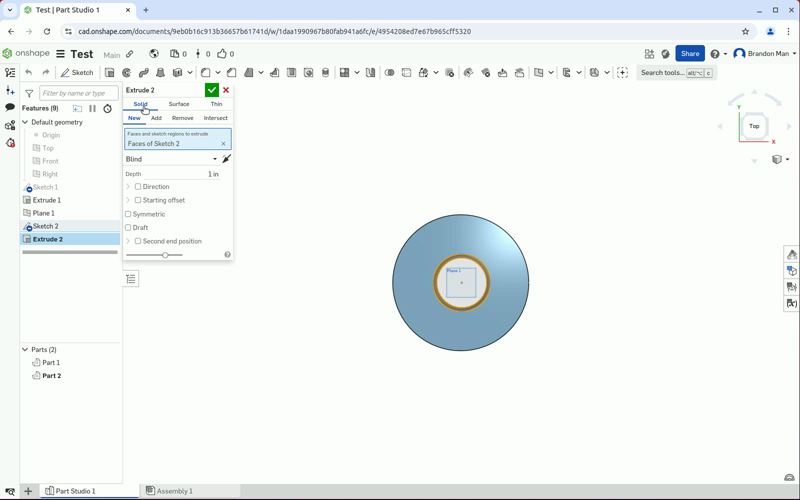
click(143, 106)
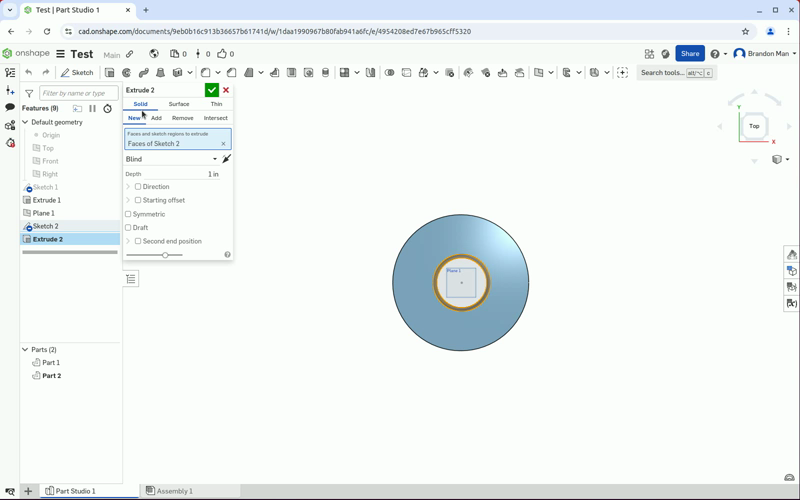
mouse_move(137, 120)
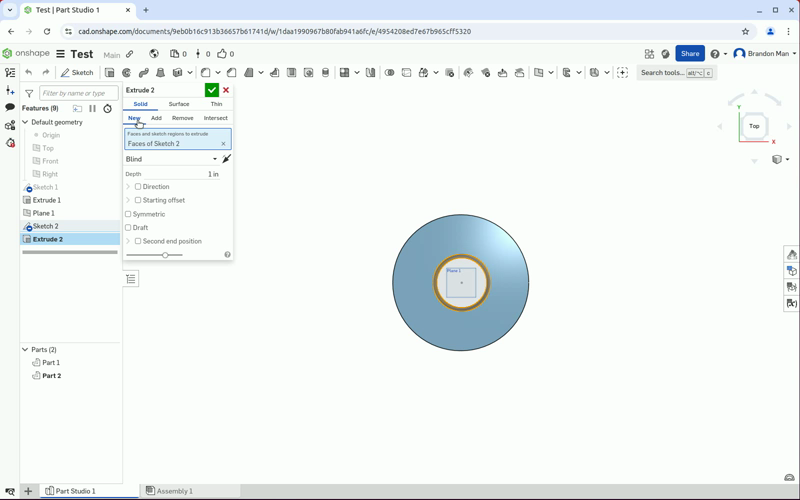
click(137, 120)
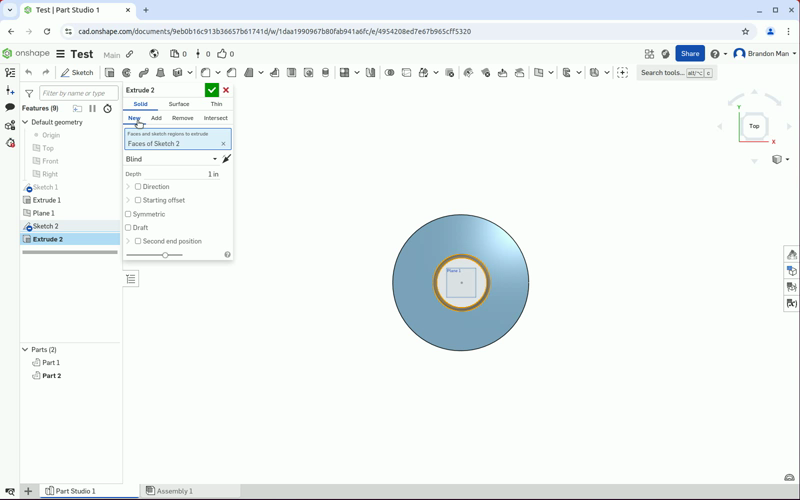
key(tab, 4)
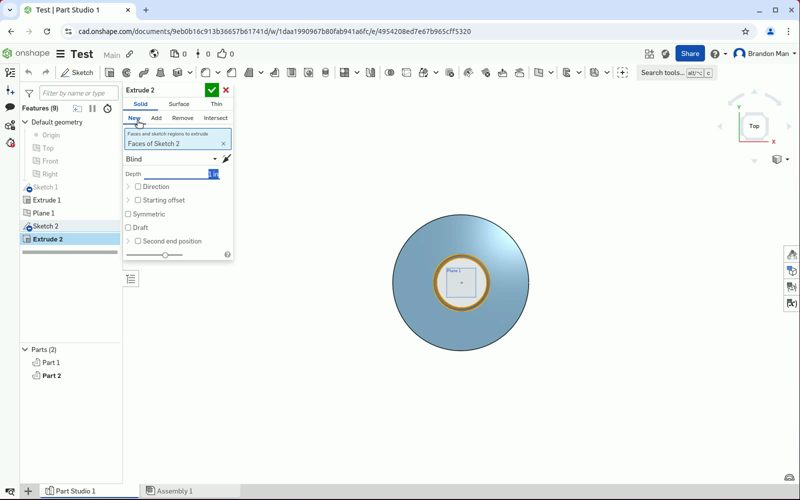
text(12.758)
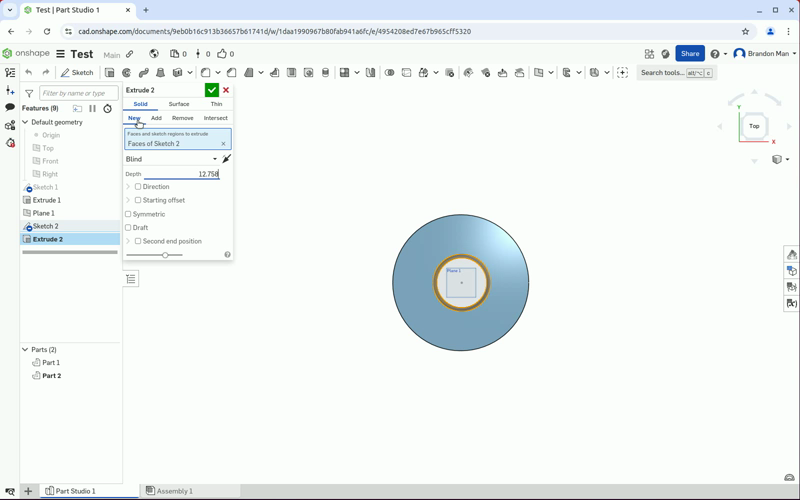
key(enter)
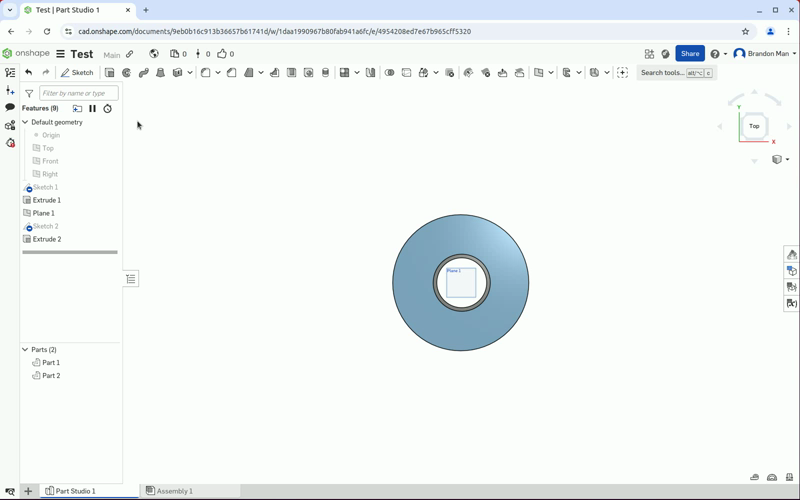
key(shift+h)
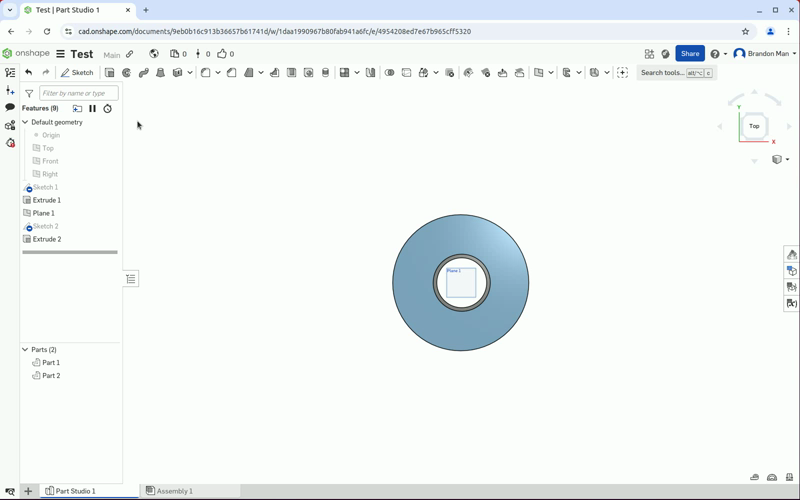
key(shift+h)
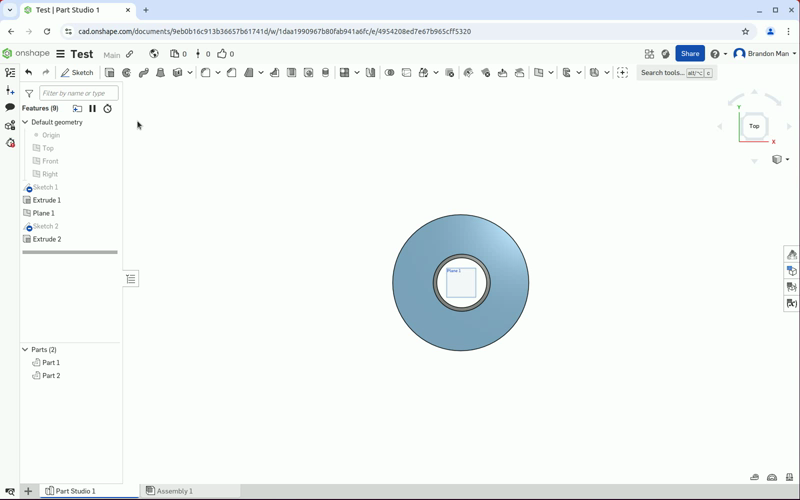
mouse_move(73, 189)
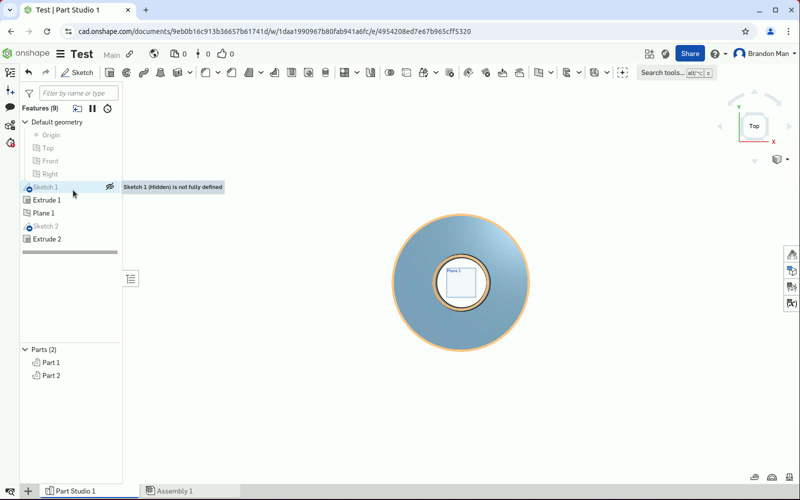
click(73, 189)
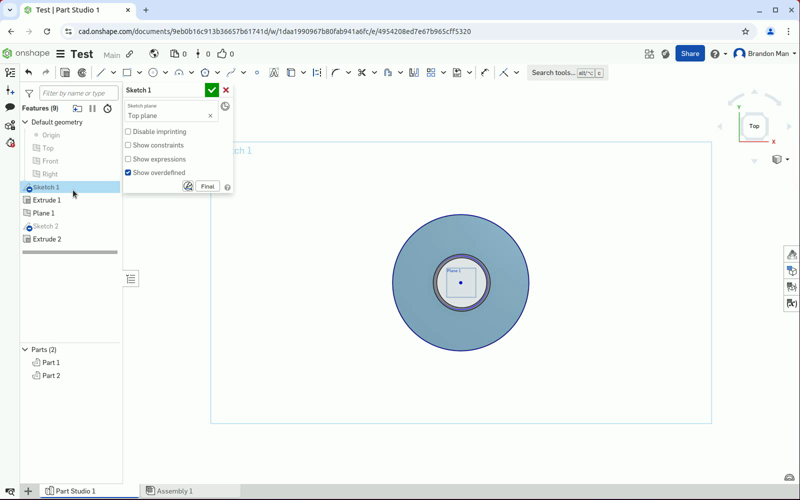
mouse_move(229, 92)
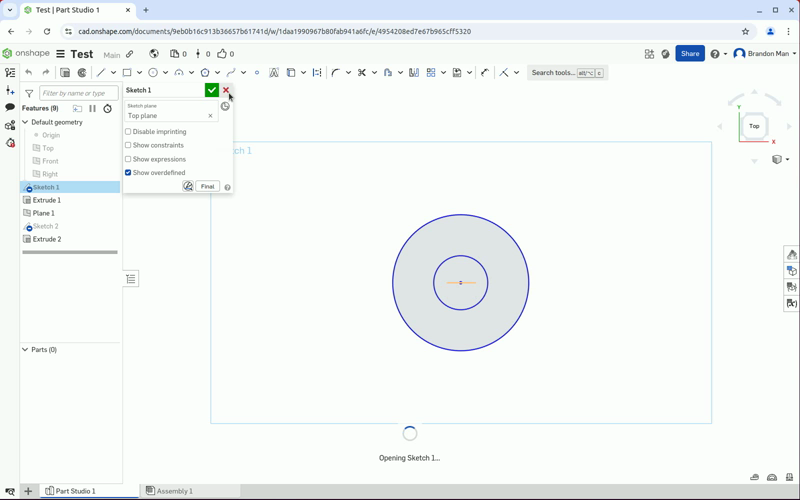
click(229, 92)
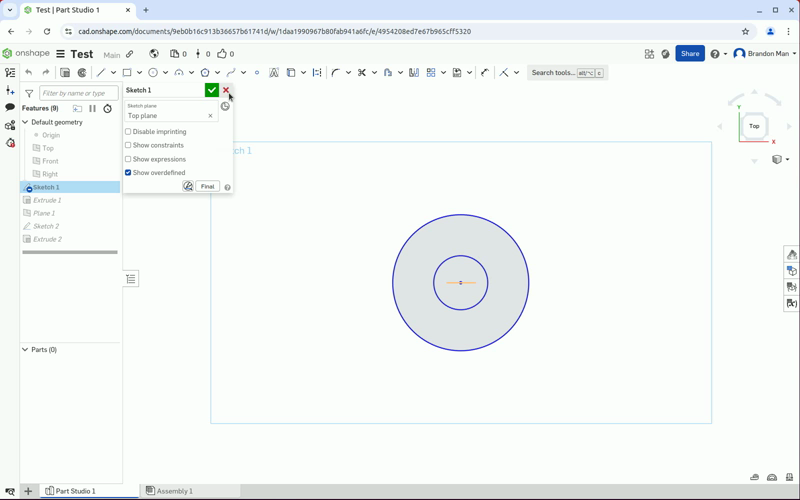
key(shift+s)
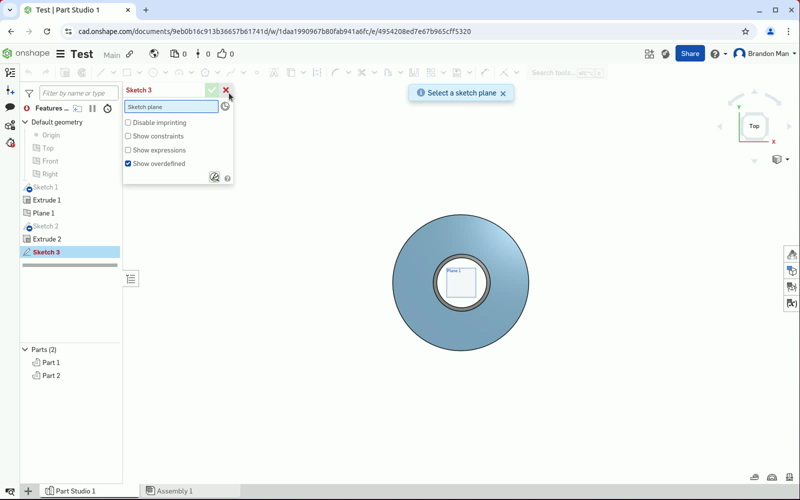
mouse_move(73, 215)
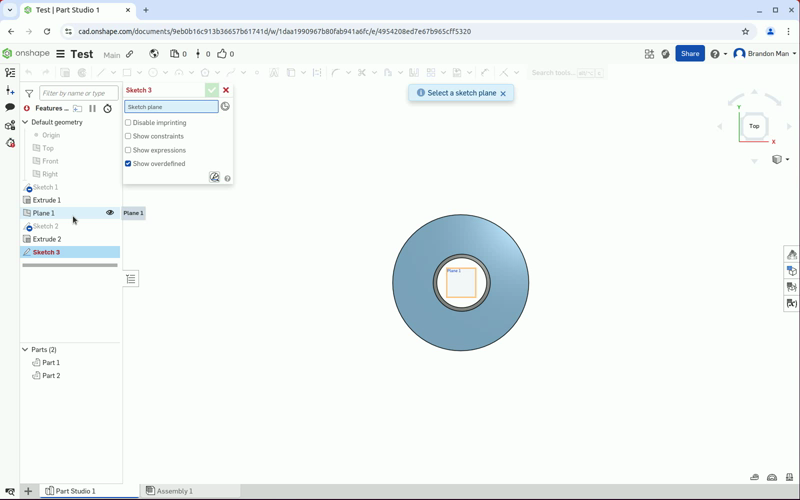
click(73, 215)
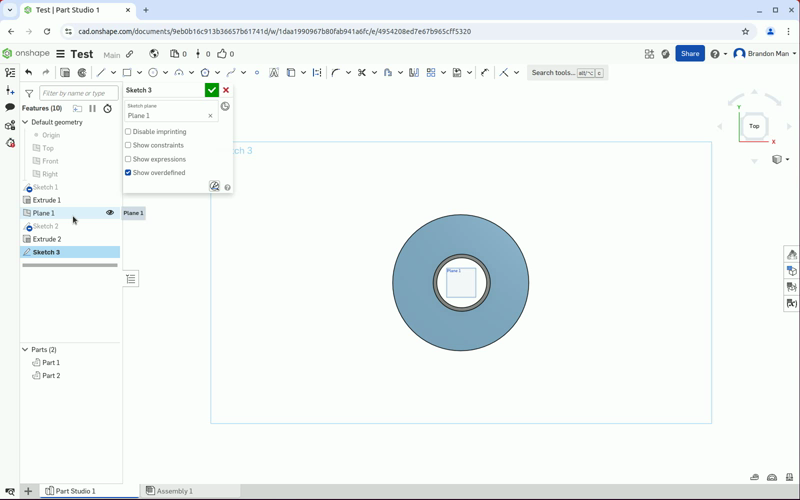
mouse_move(73, 352)
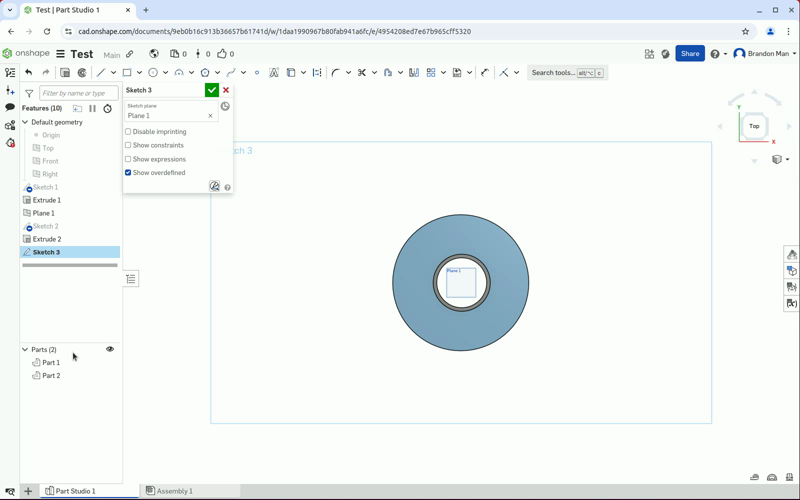
key(y)
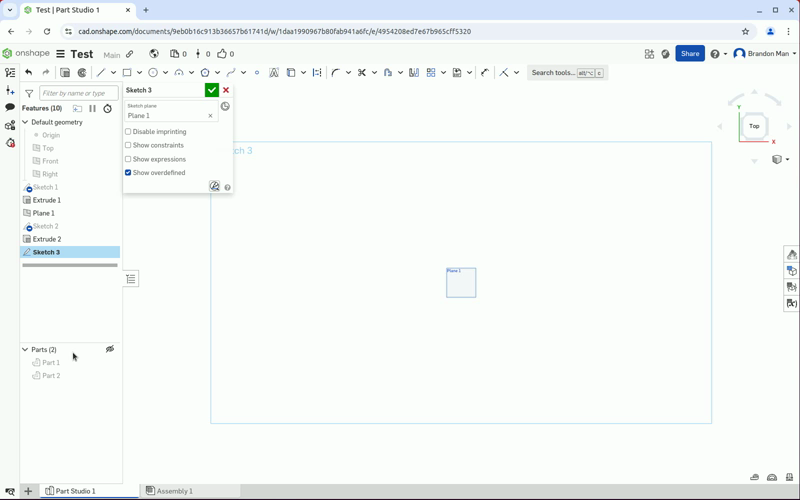
key(c)
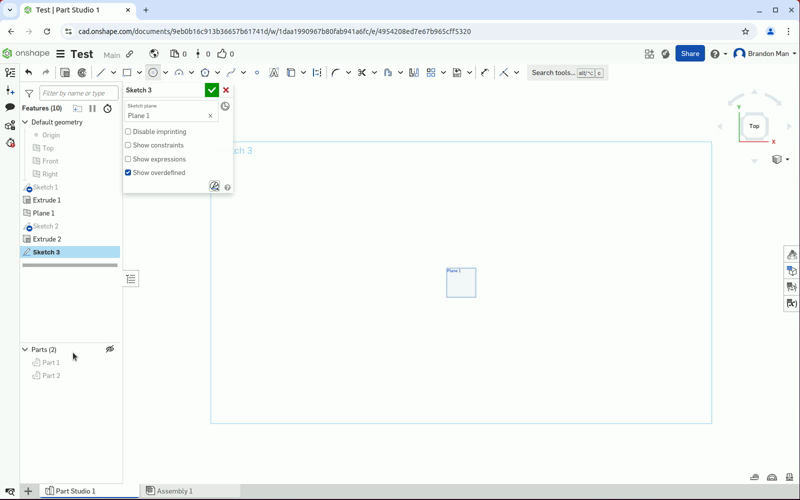
key_down(shift)
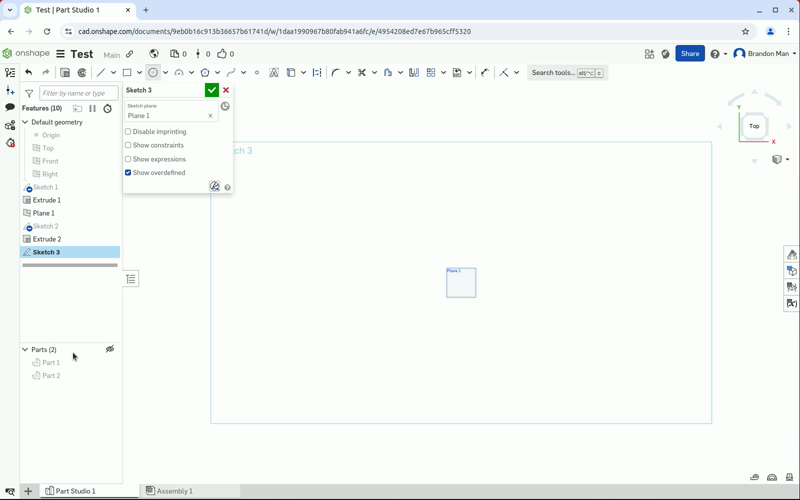
mouse_move(460, 282)
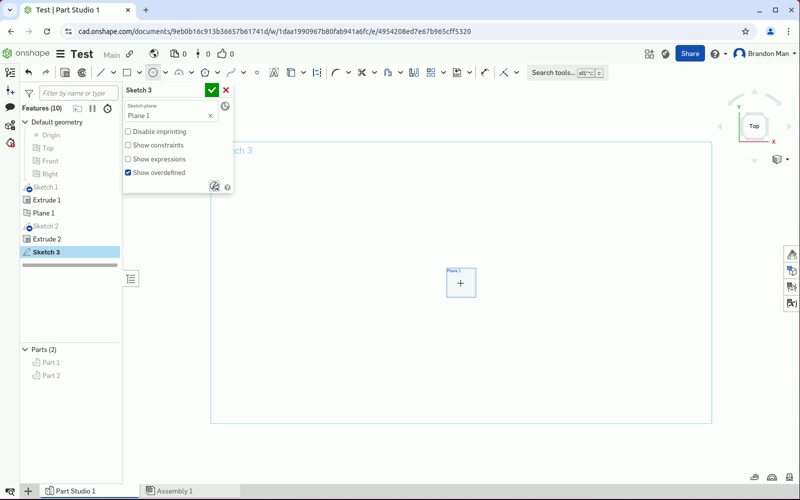
click(460, 282)
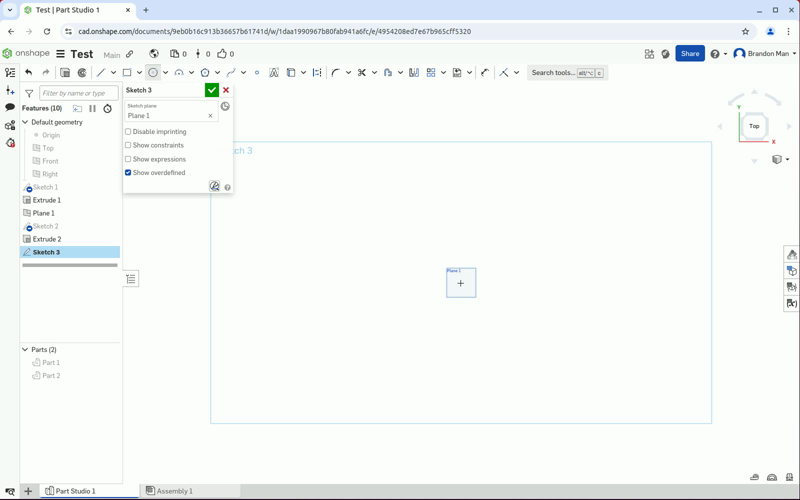
key_up(shift)
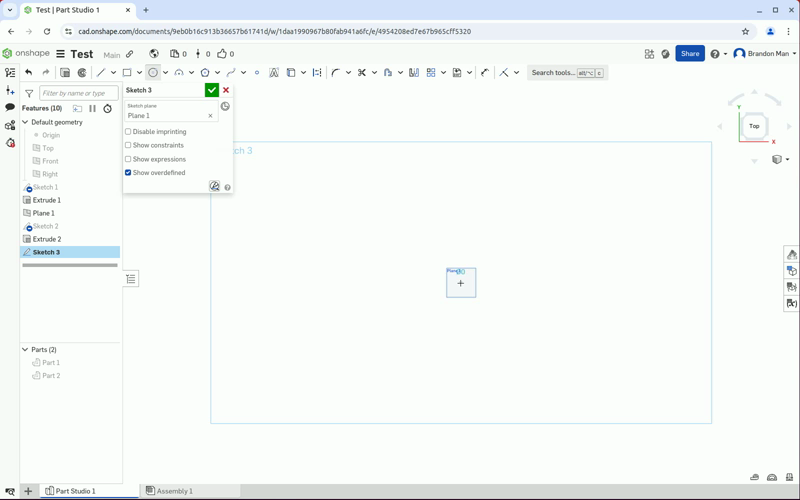
mouse_move(511, 282)
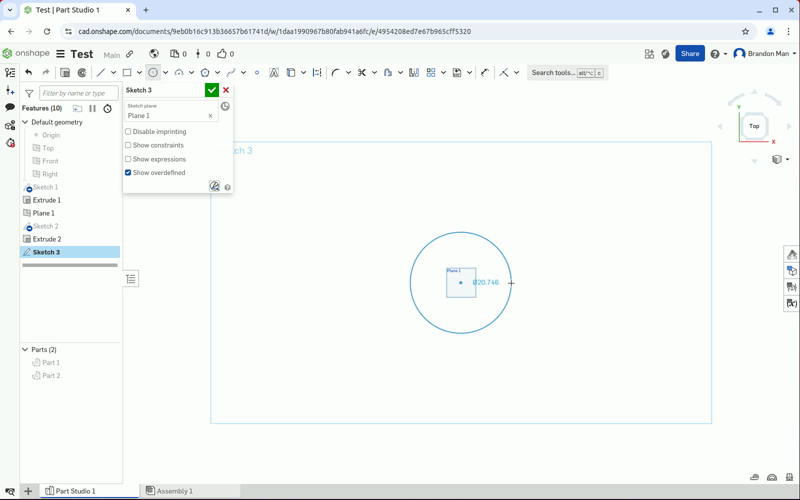
click(511, 282)
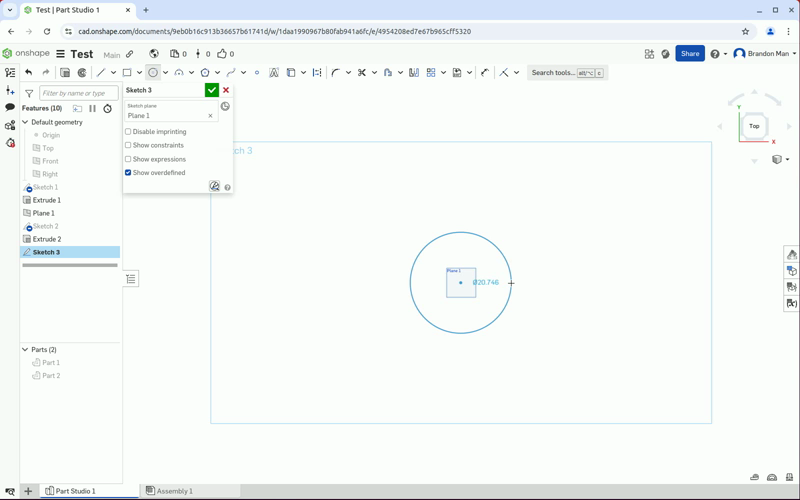
key(esc)
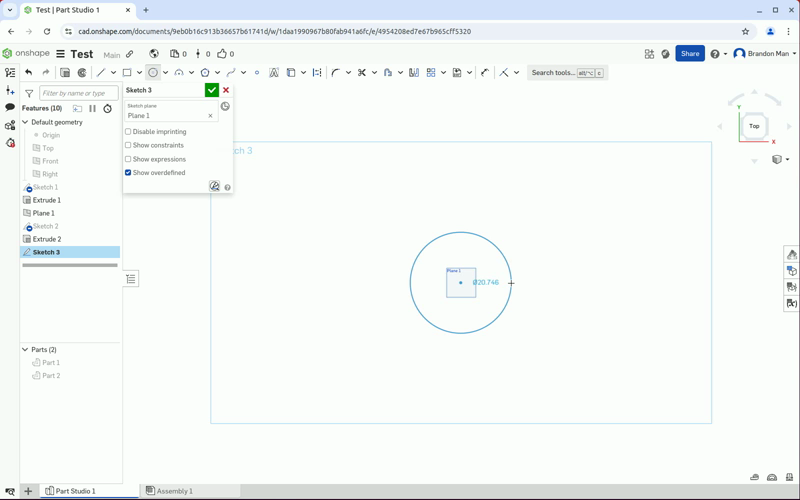
key(c)
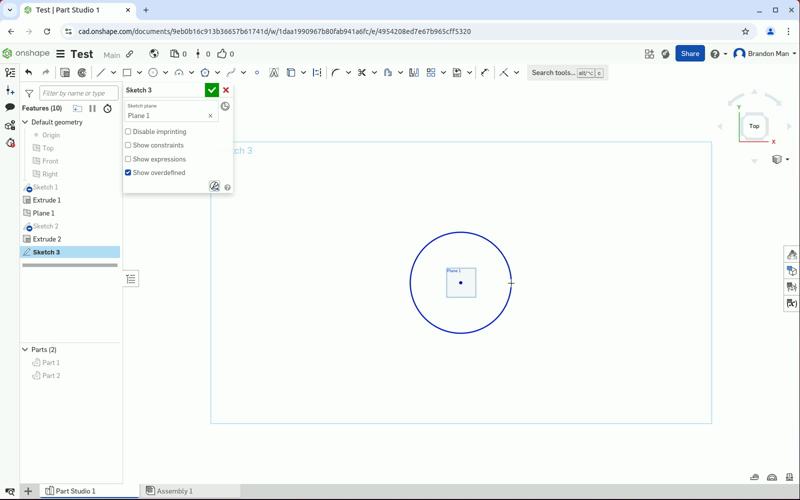
key_down(shift)
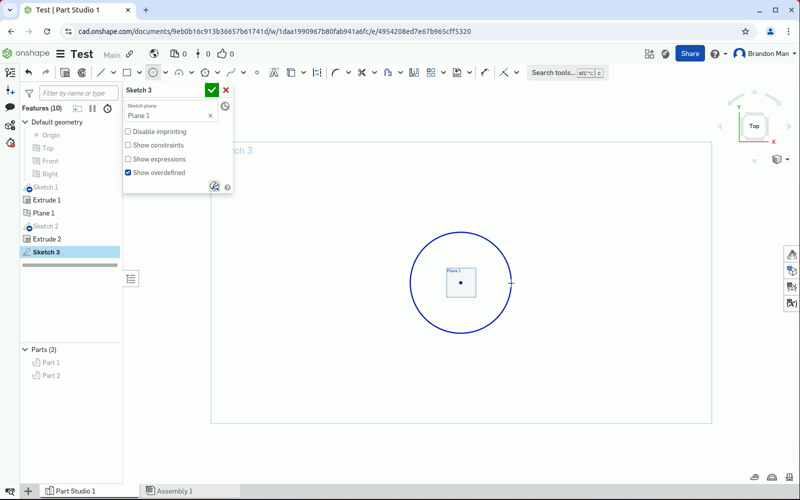
mouse_move(460, 282)
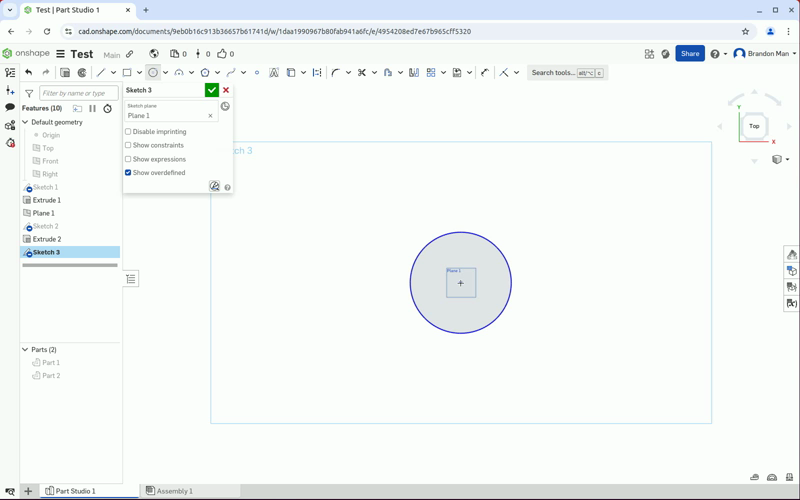
click(460, 282)
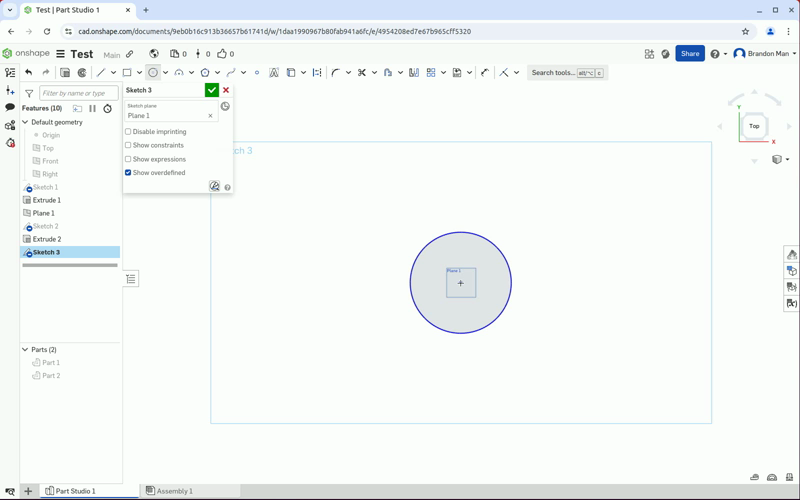
key_up(shift)
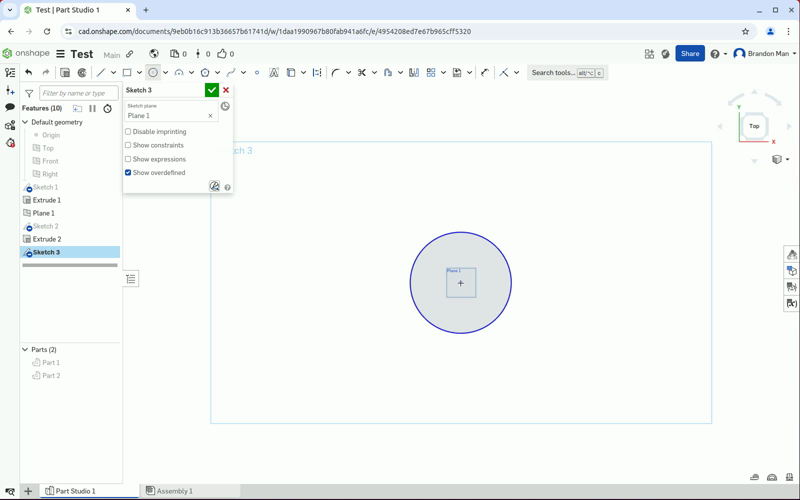
mouse_move(488, 282)
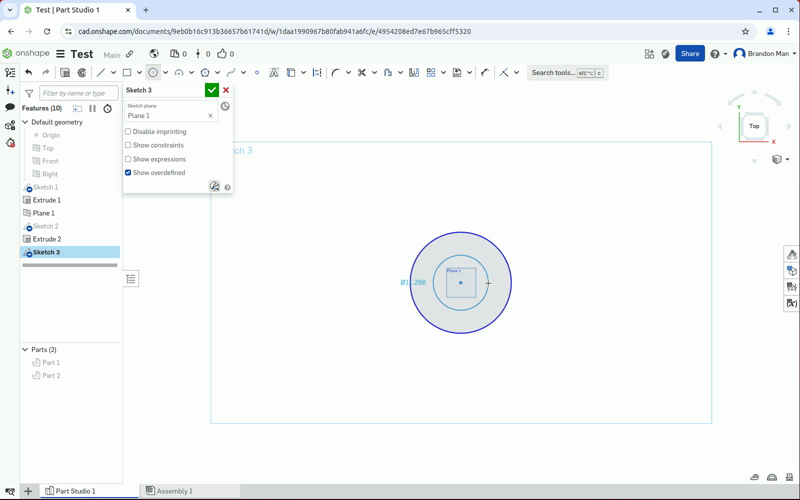
click(488, 282)
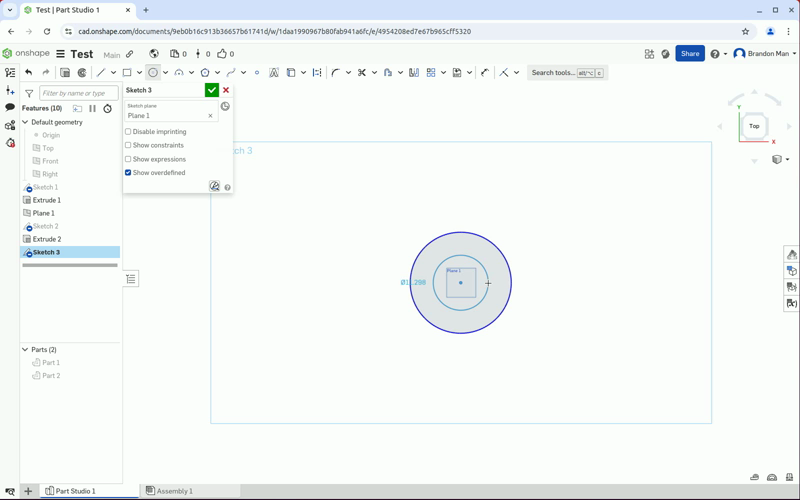
key(esc)
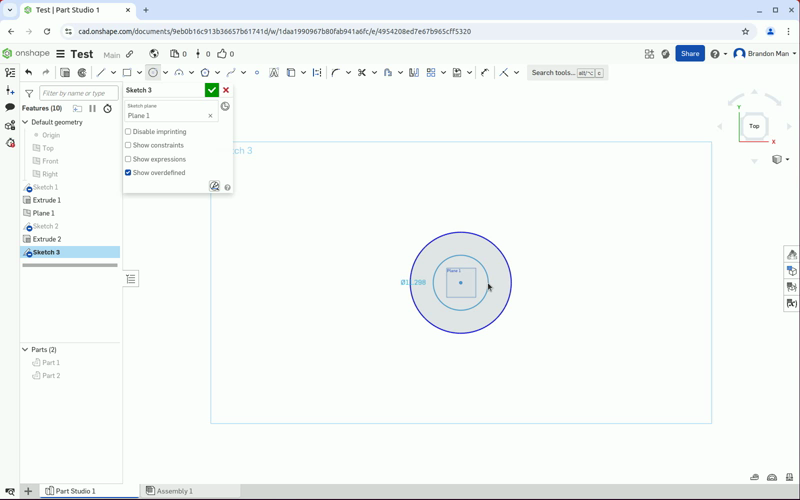
mouse_move(462, 243)
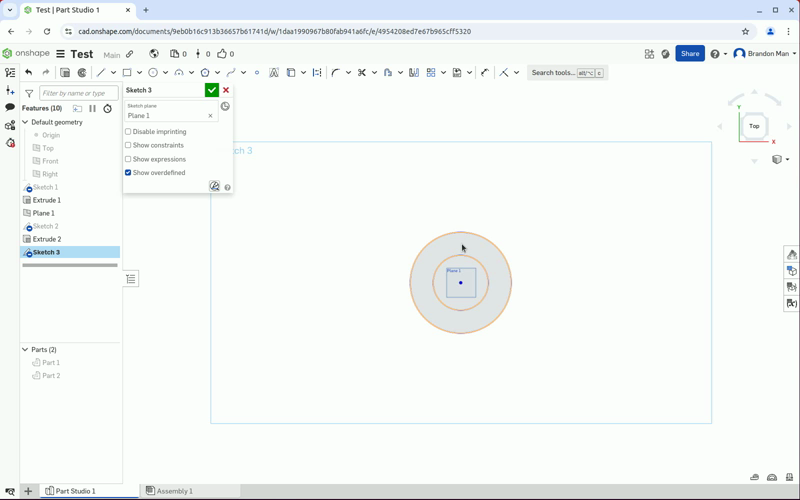
click(462, 243)
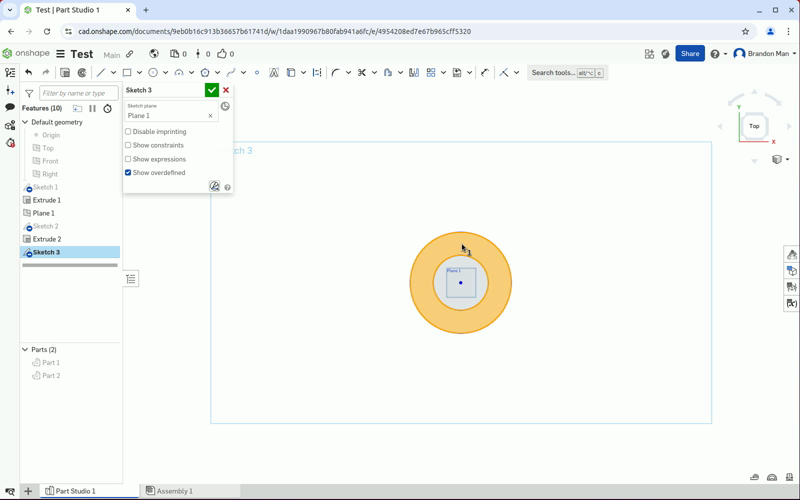
mouse_move(73, 352)
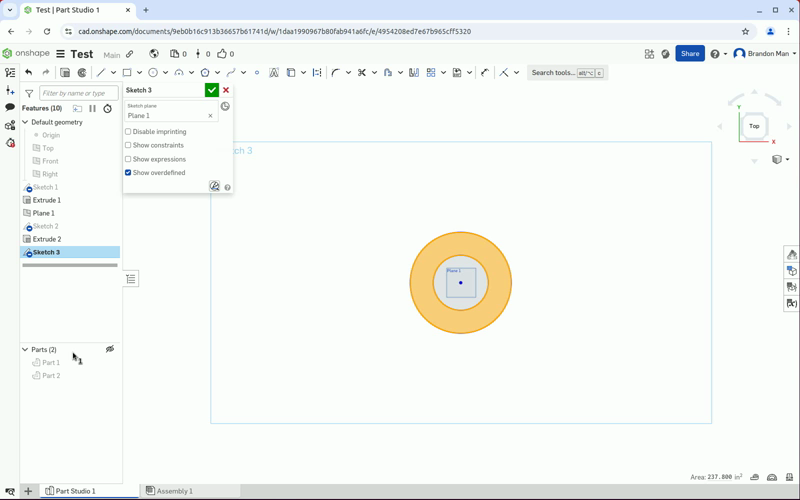
key(shift+y)
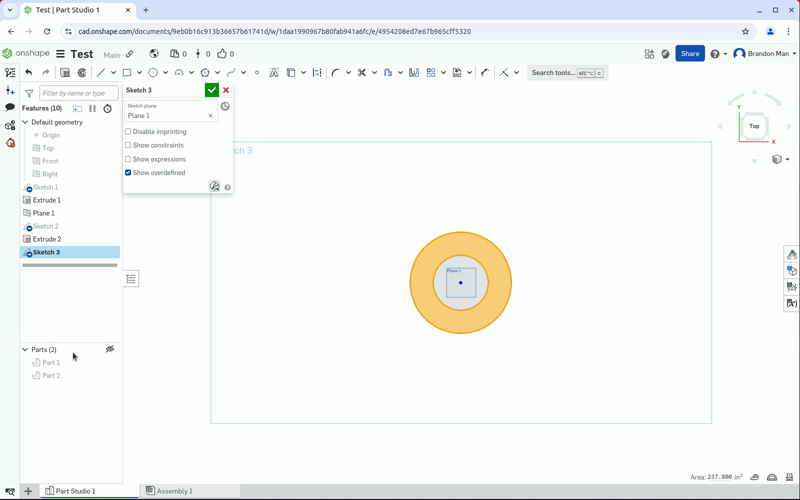
key(shift+e)
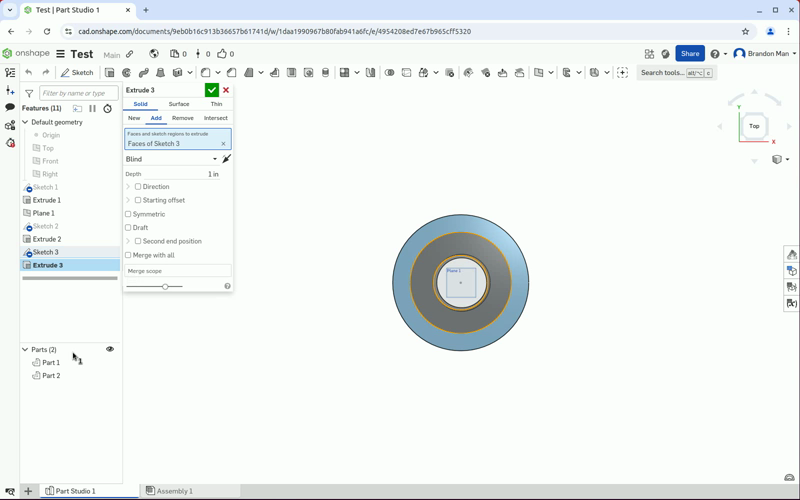
mouse_move(143, 106)
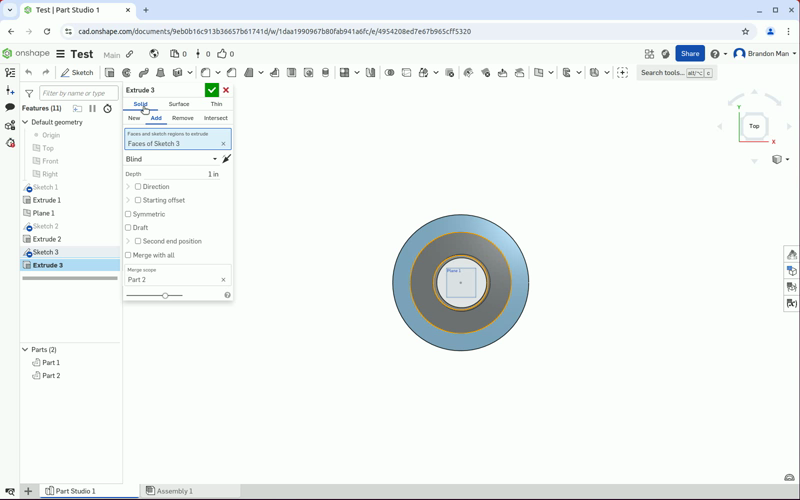
click(143, 106)
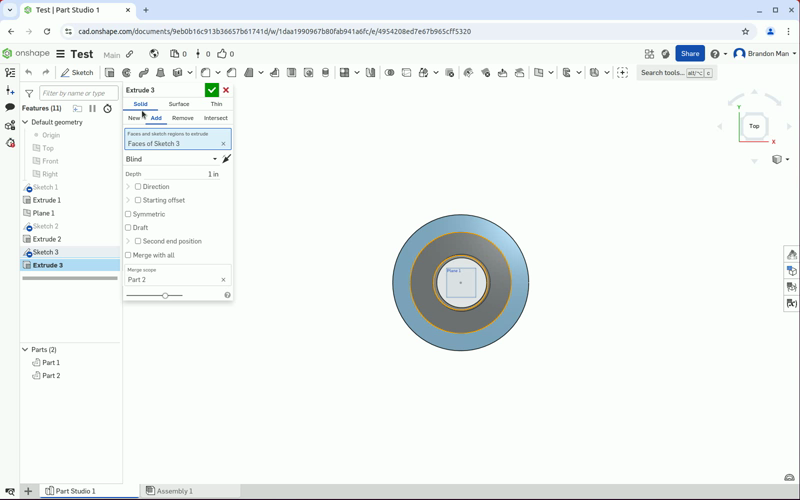
mouse_move(137, 120)
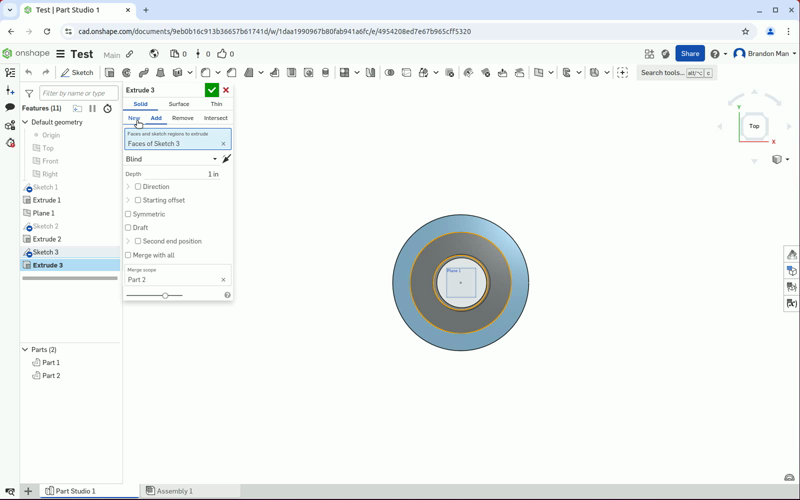
click(137, 120)
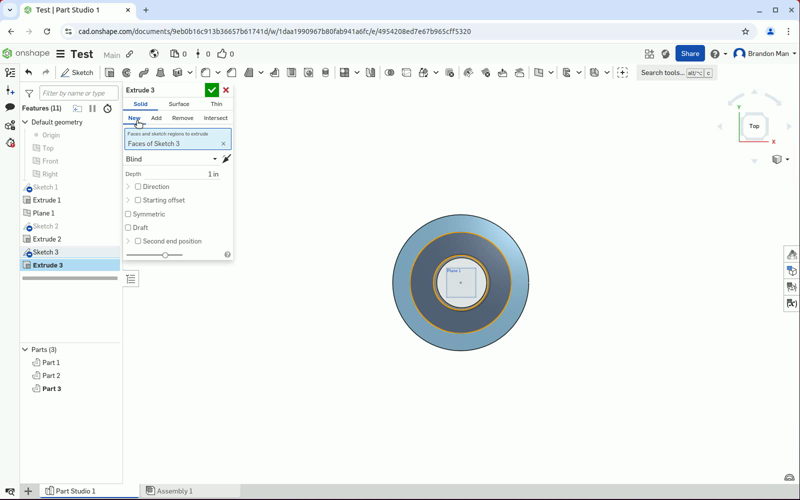
key(tab, 4)
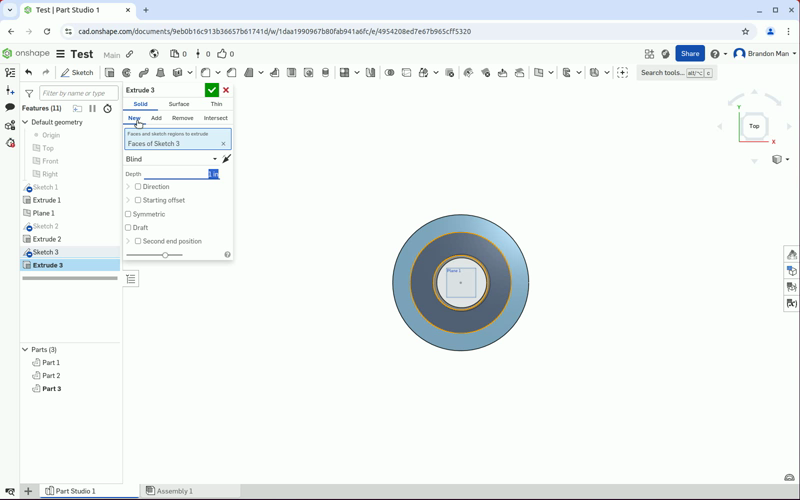
text(12.758)
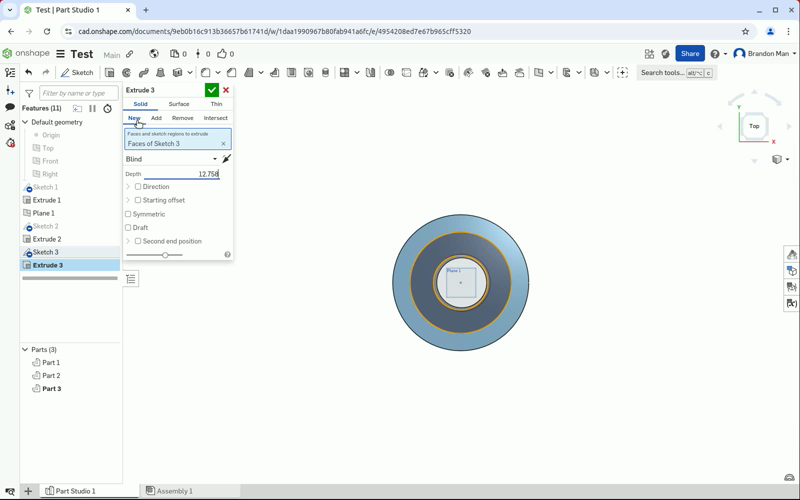
key(enter)
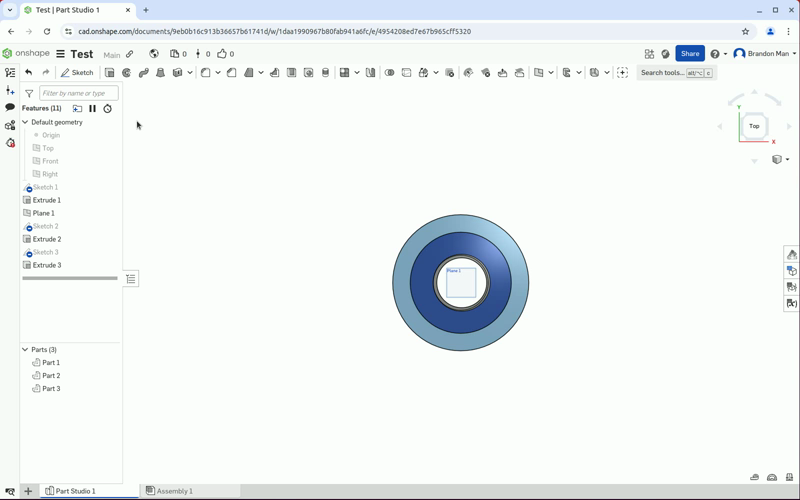
key(shift+h)
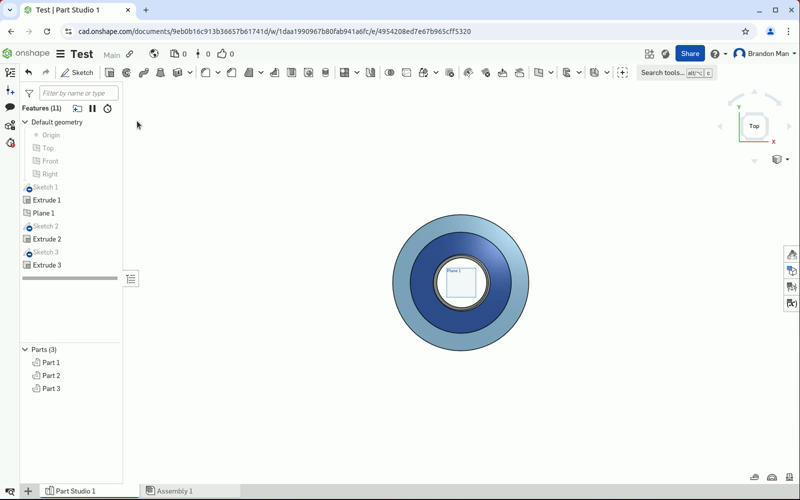
key(shift+h)
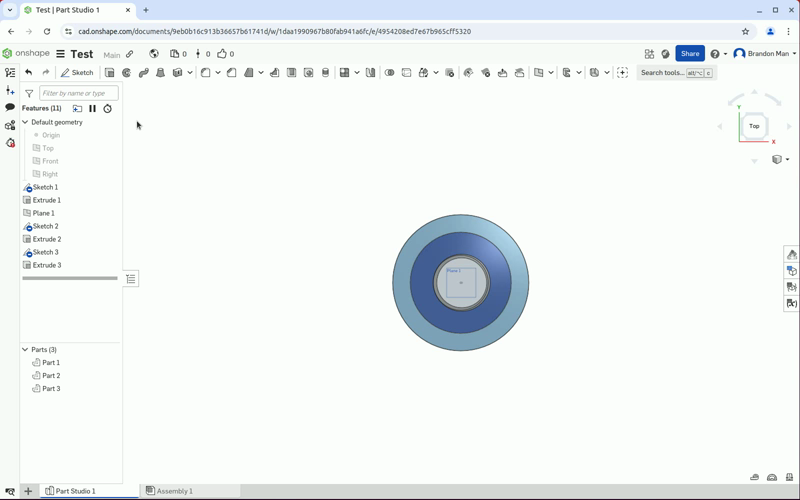
key(shift+7)
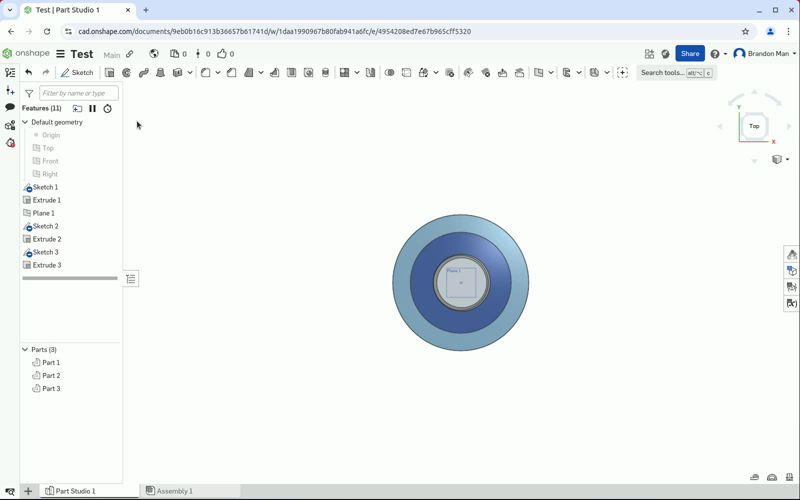
key(up, 3)
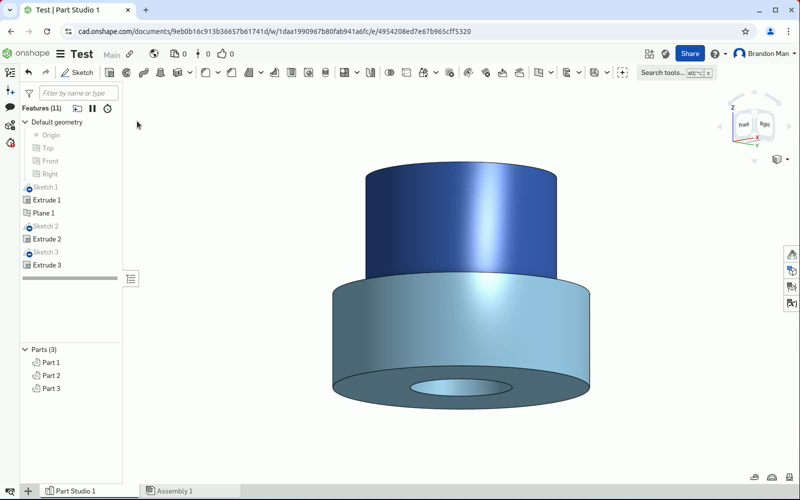
key(left, 3)
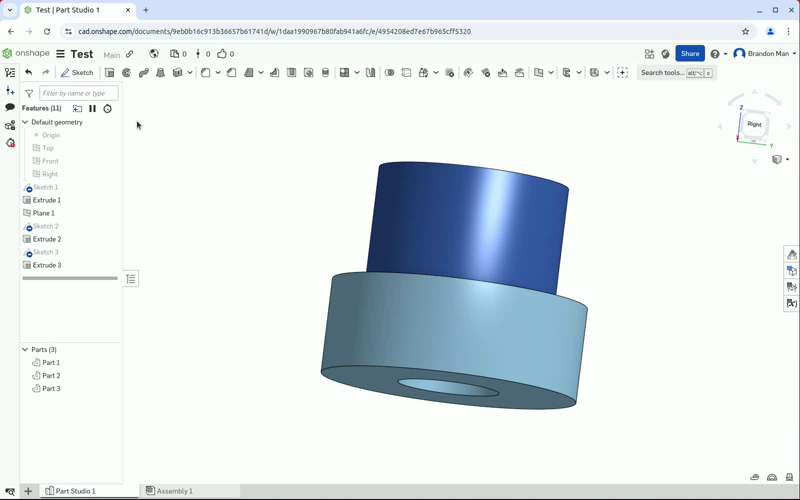
key(right, 3)
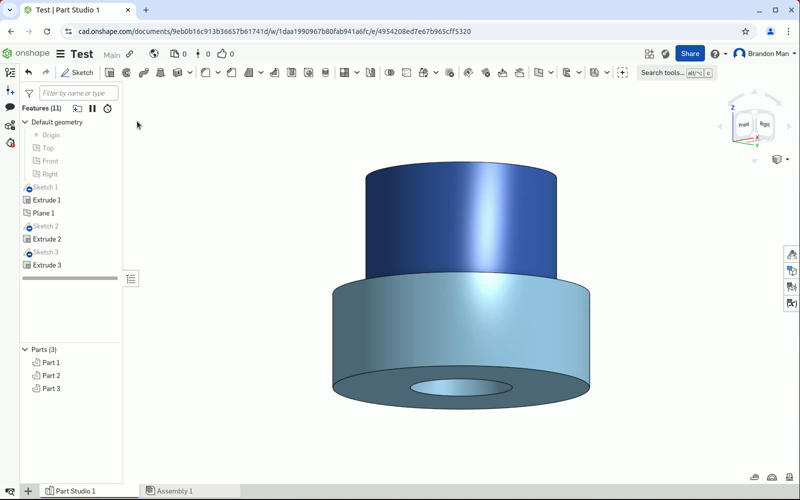
key(down, 3)
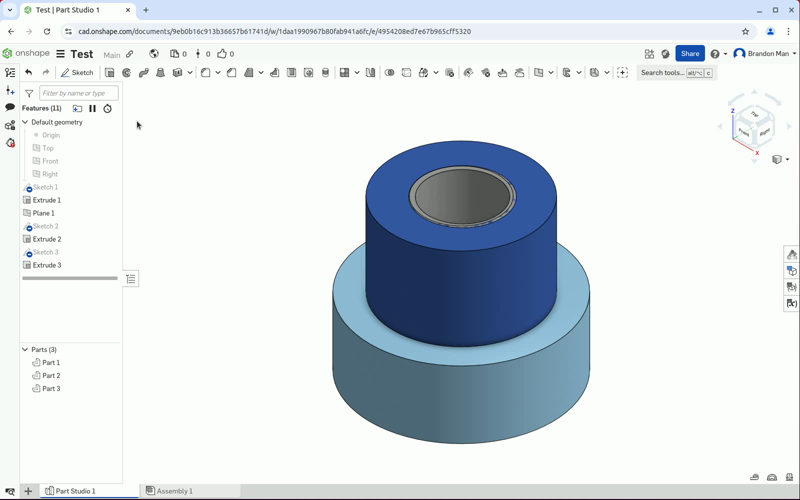
mouse_move(73, 189)
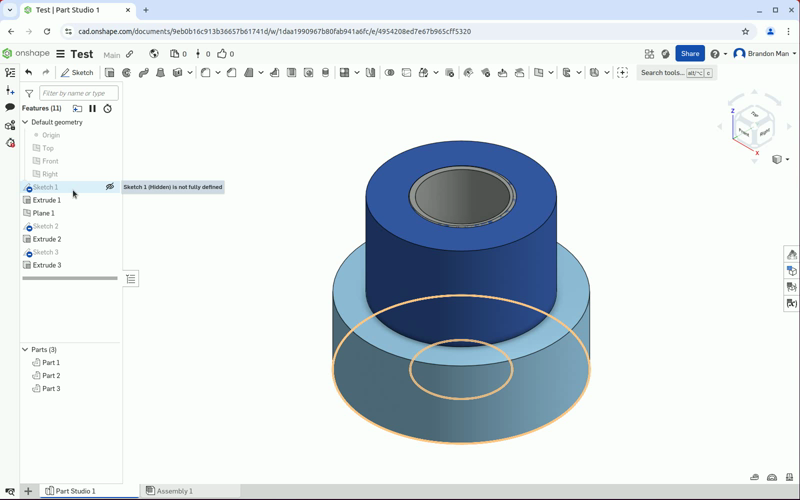
click(73, 189)